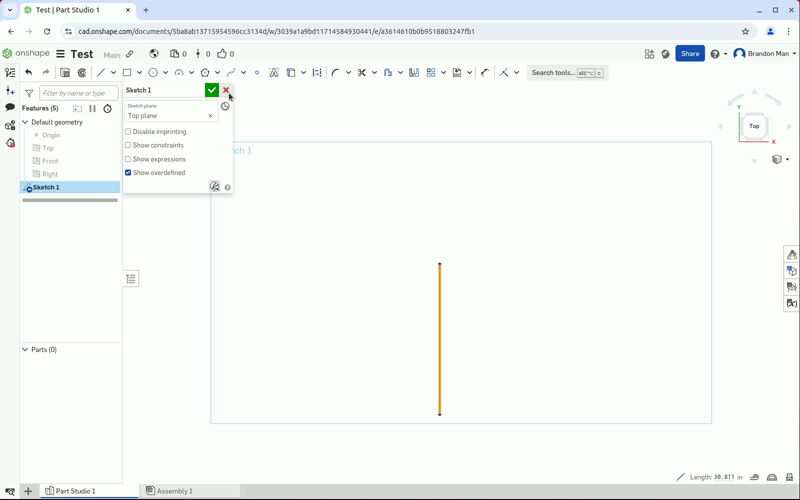
key(shift+h)
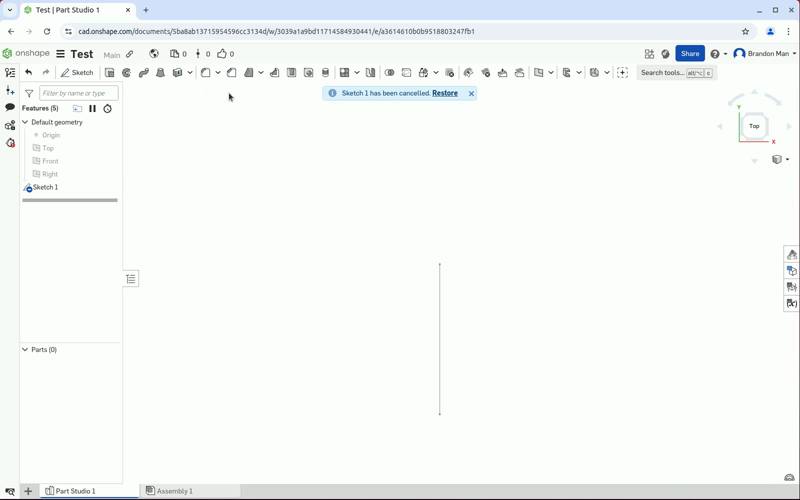
key(shift+s)
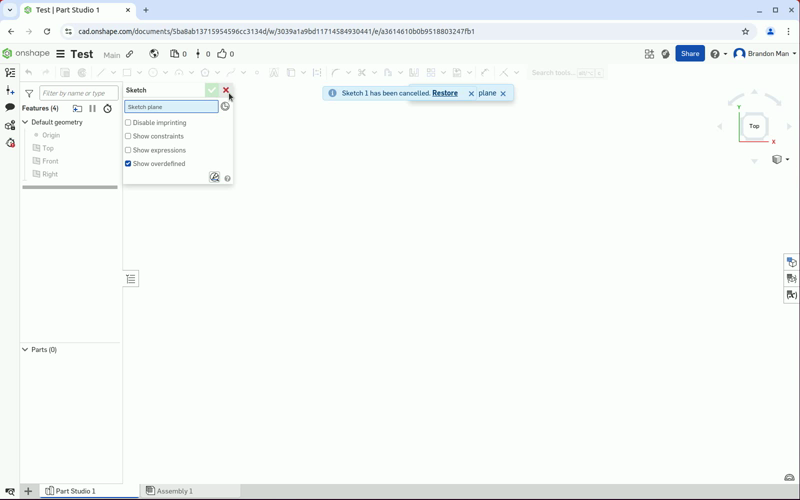
mouse_move(73, 150)
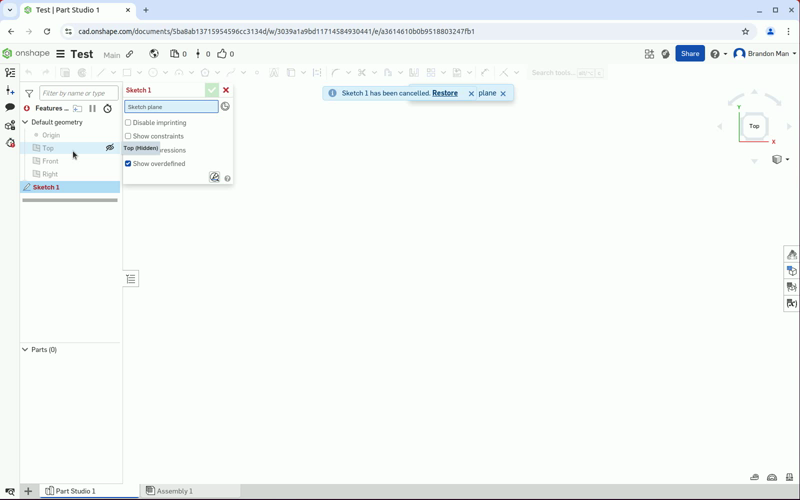
click(73, 150)
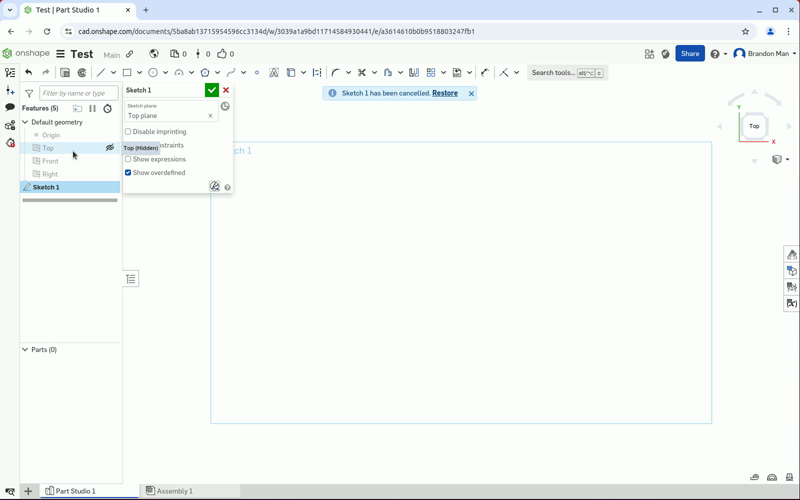
mouse_move(73, 352)
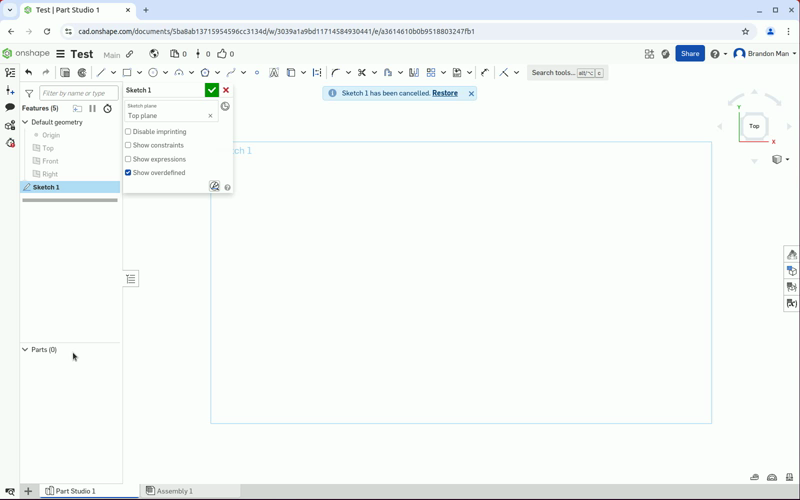
key(y)
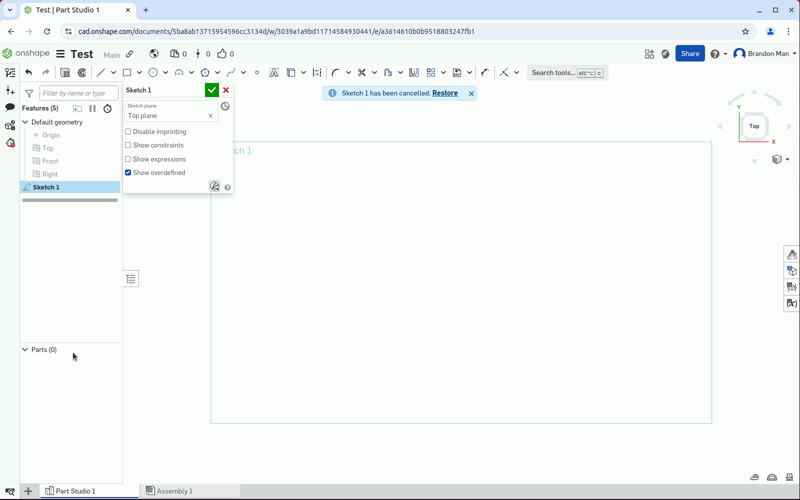
key(l)
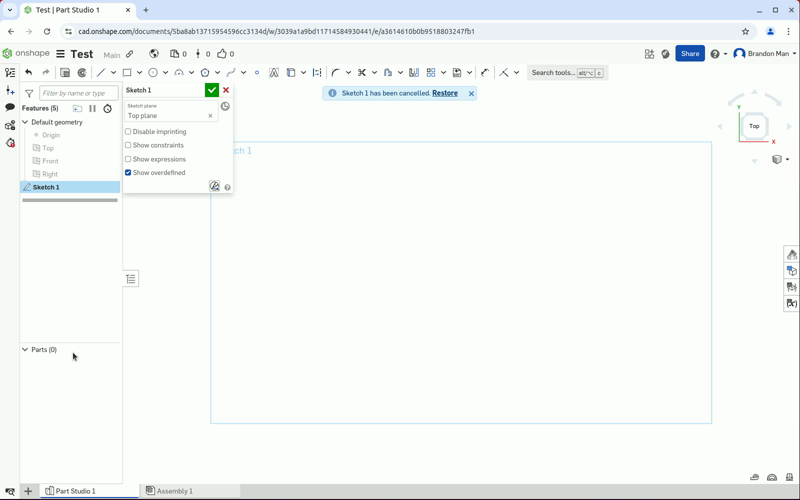
key_down(shift)
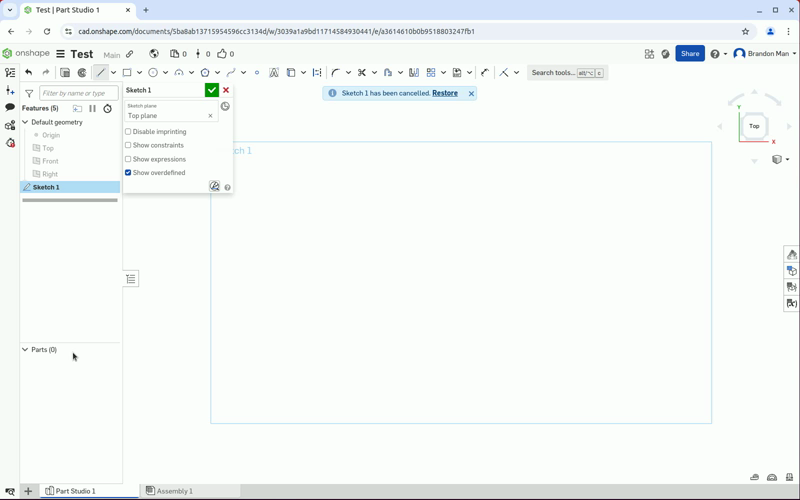
mouse_move(447, 290)
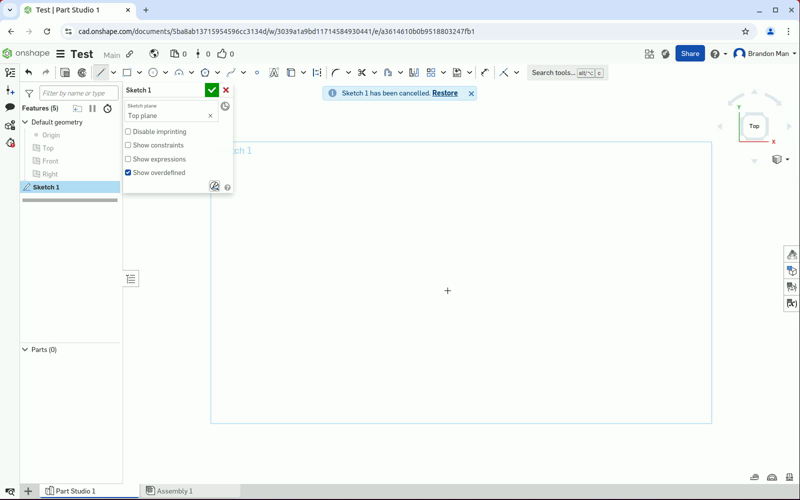
click(447, 290)
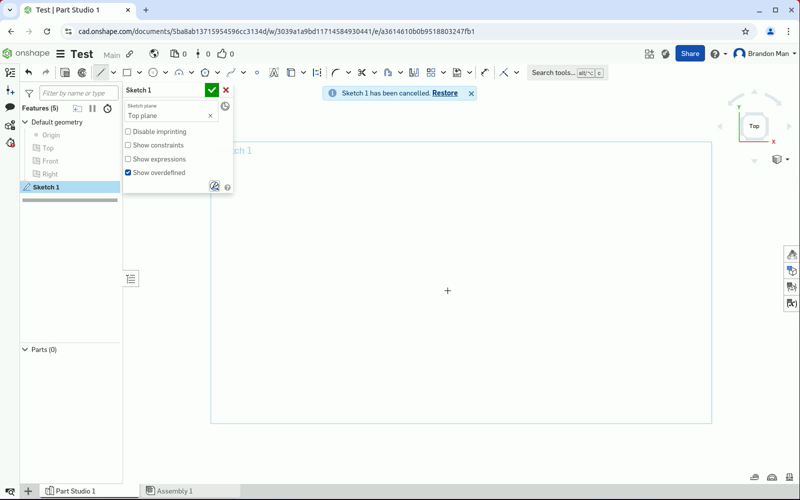
key_up(shift)
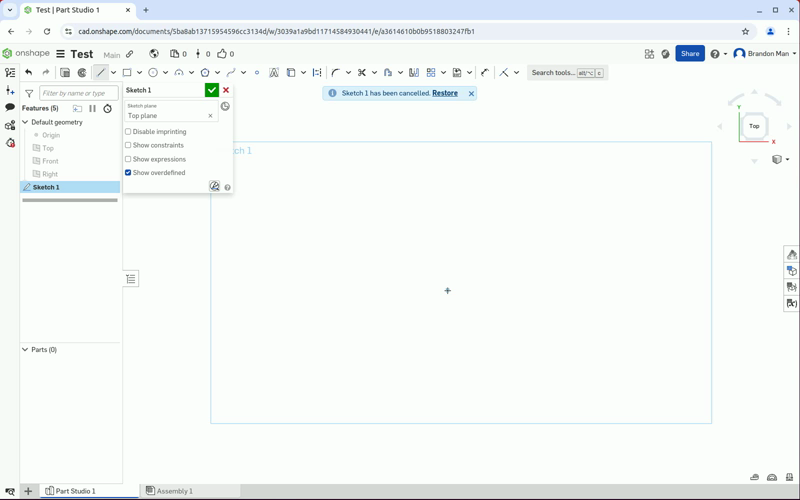
key_down(shift)
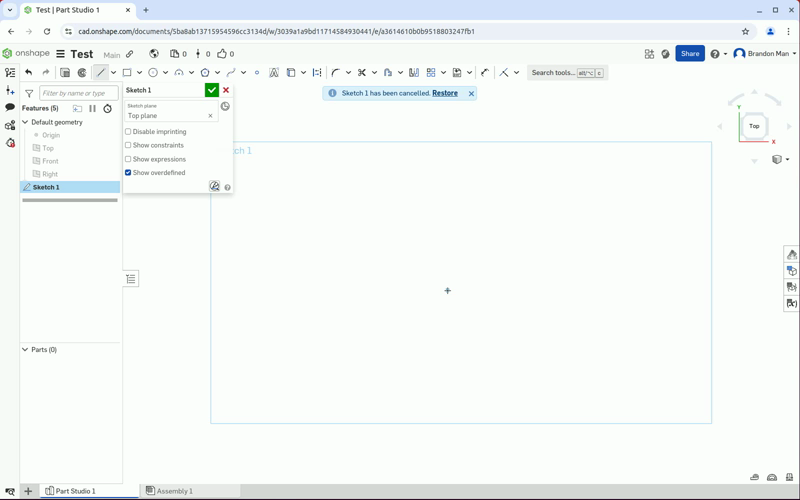
mouse_move(522, 290)
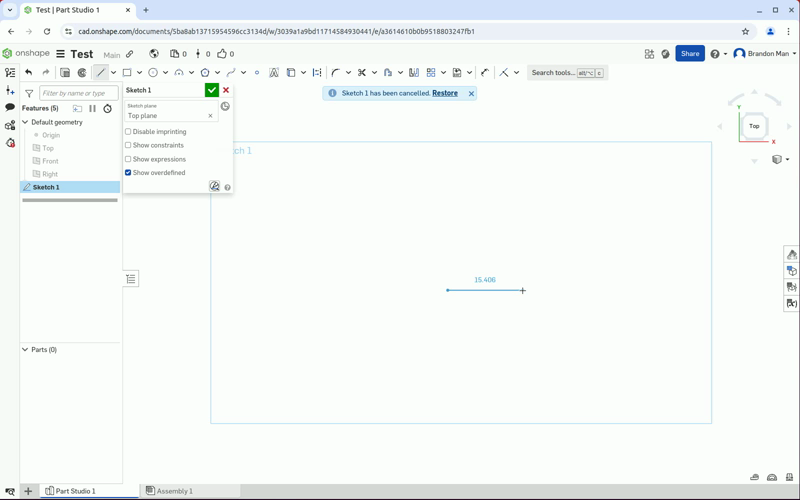
click(522, 290)
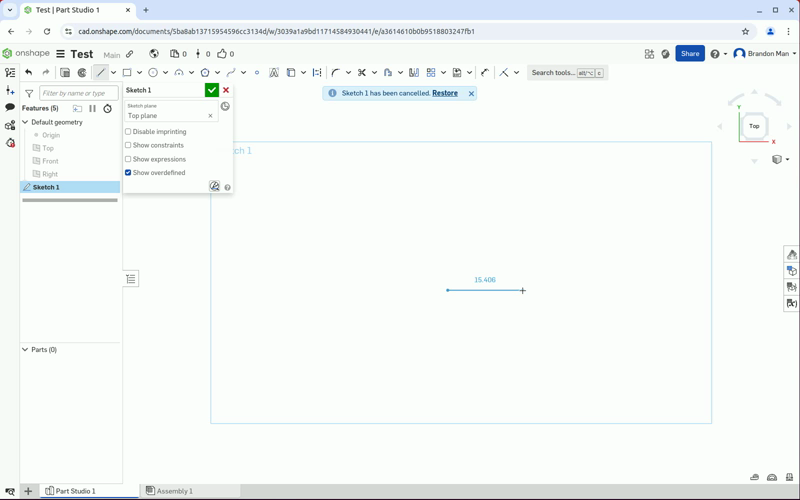
key_up(shift)
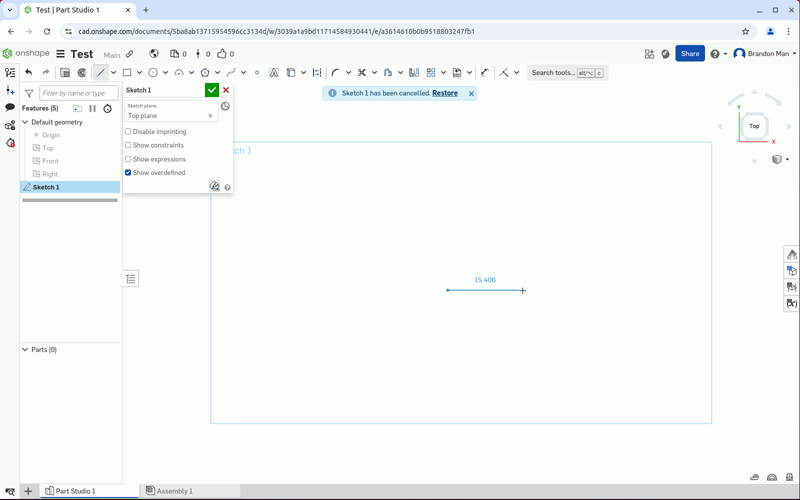
key_down(shift)
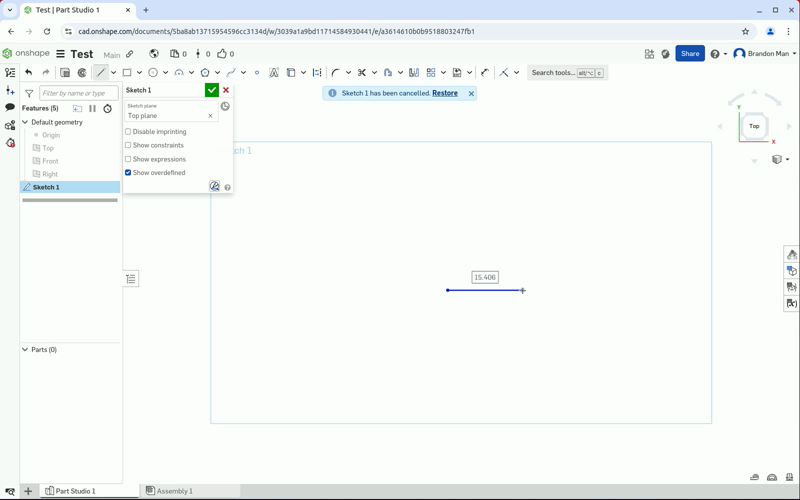
mouse_move(552, 290)
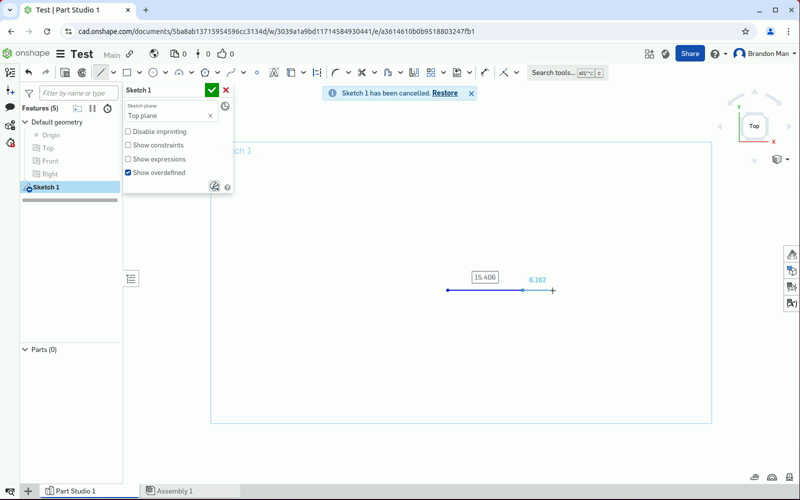
mouse_move(573, 290)
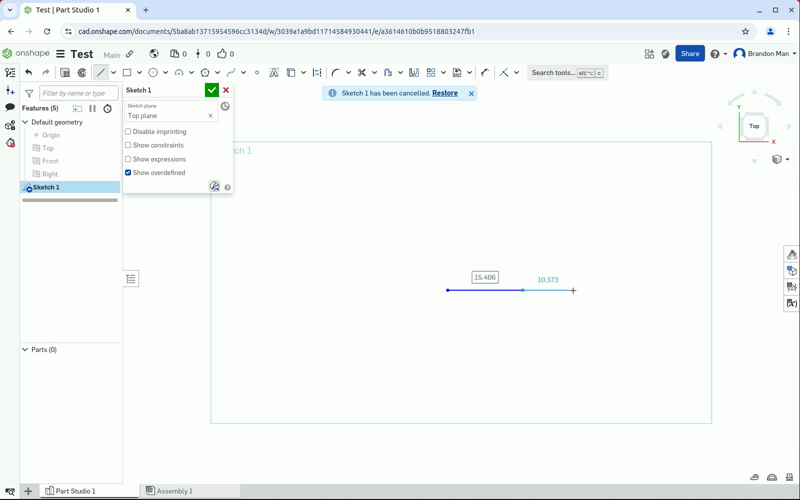
click(573, 290)
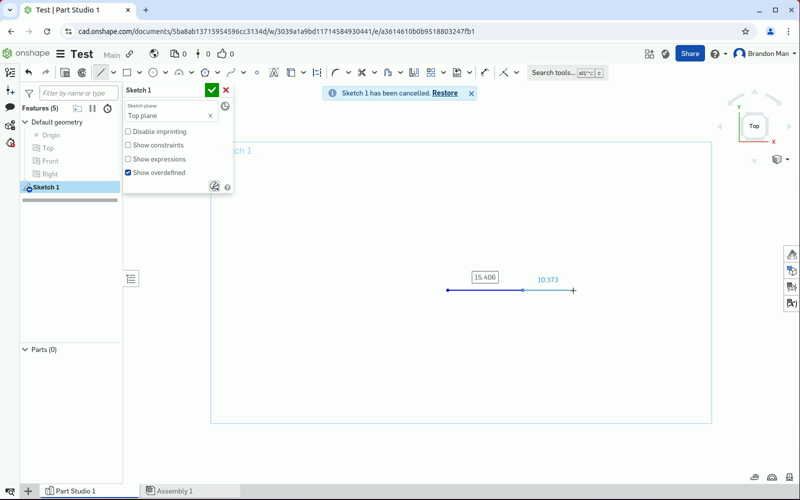
key_up(shift)
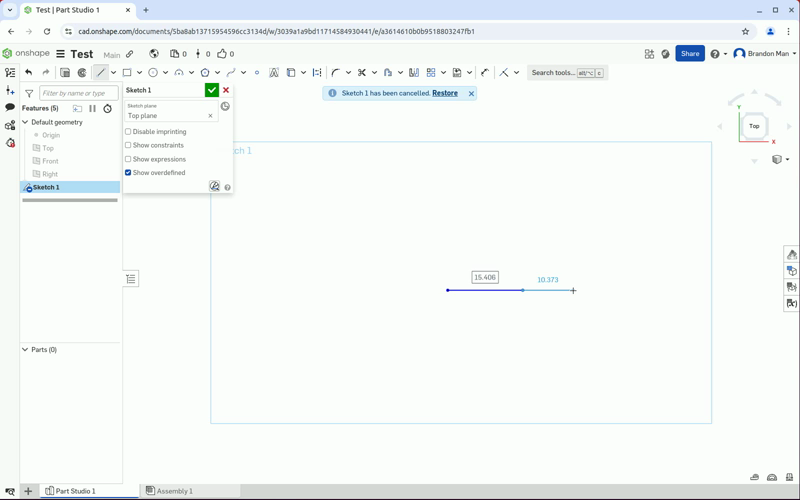
key_down(shift)
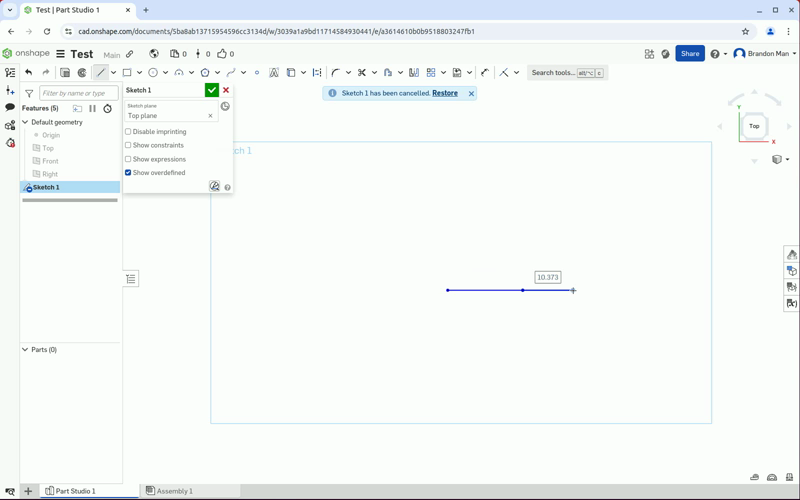
mouse_move(589, 290)
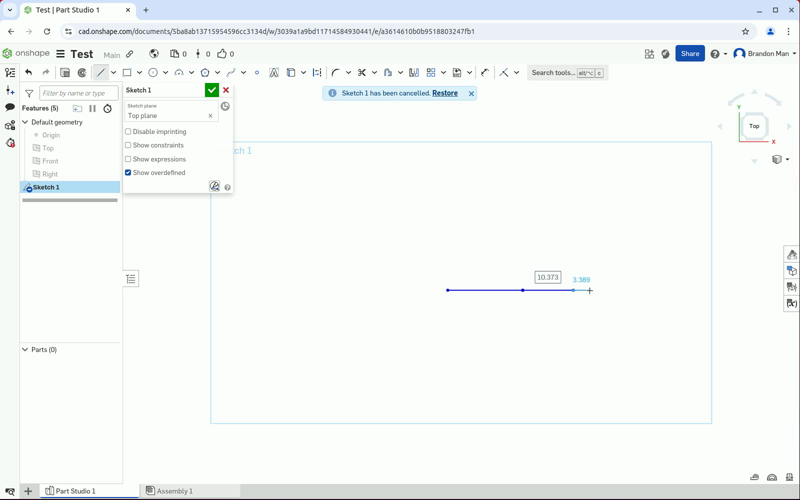
mouse_move(573, 240)
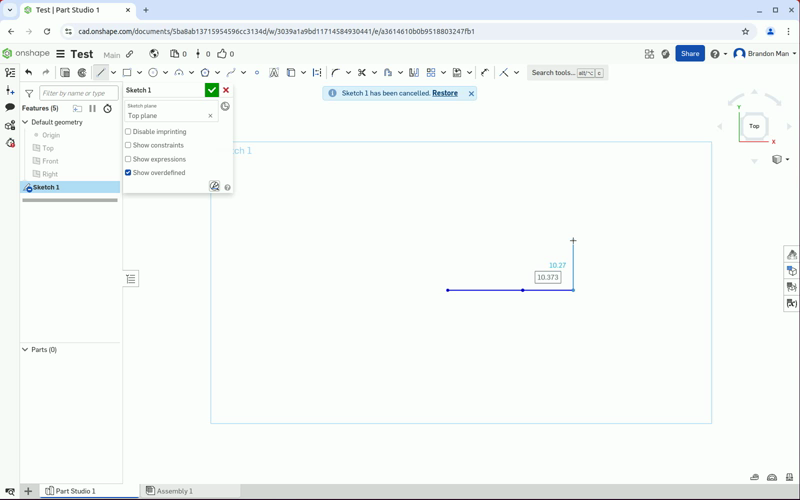
click(573, 240)
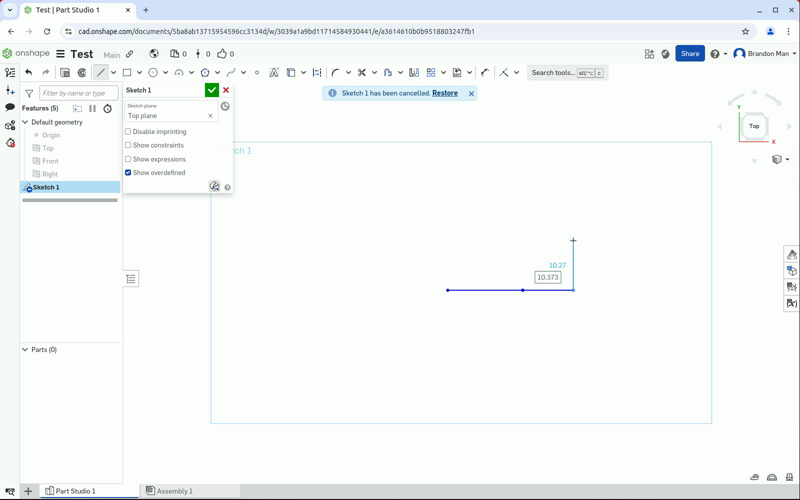
key_up(shift)
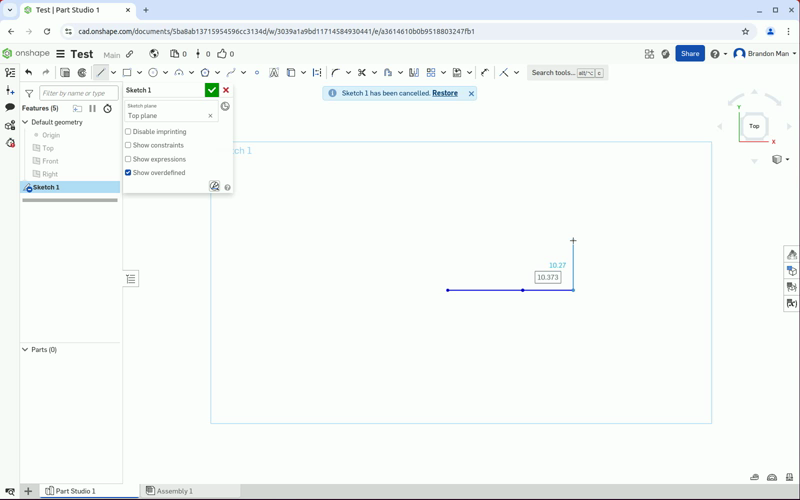
key_down(shift)
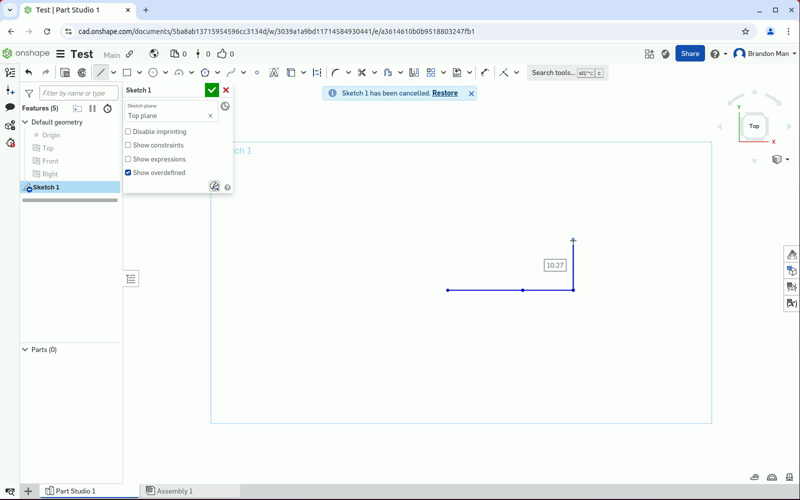
mouse_move(447, 240)
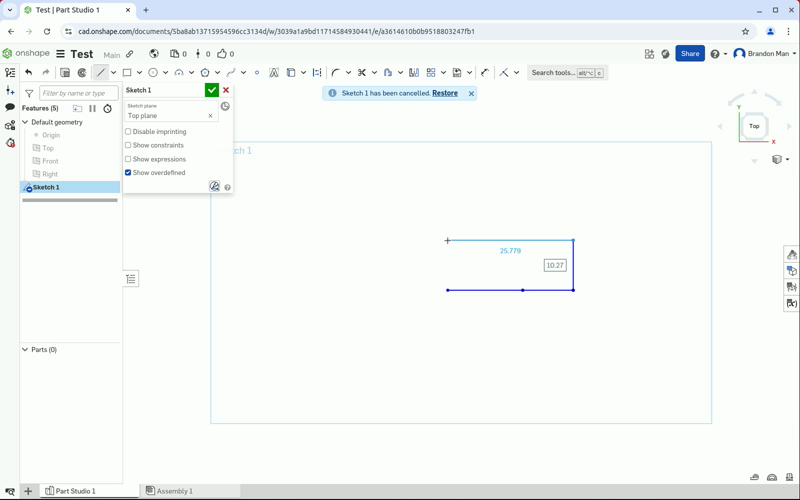
click(447, 240)
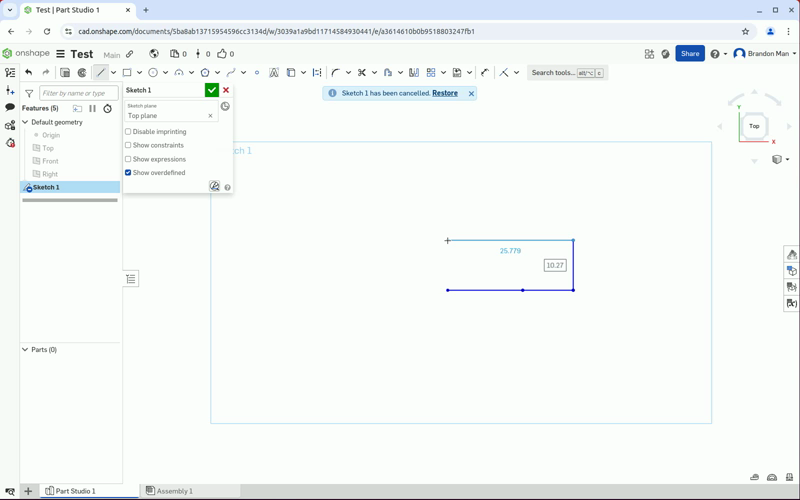
key_up(shift)
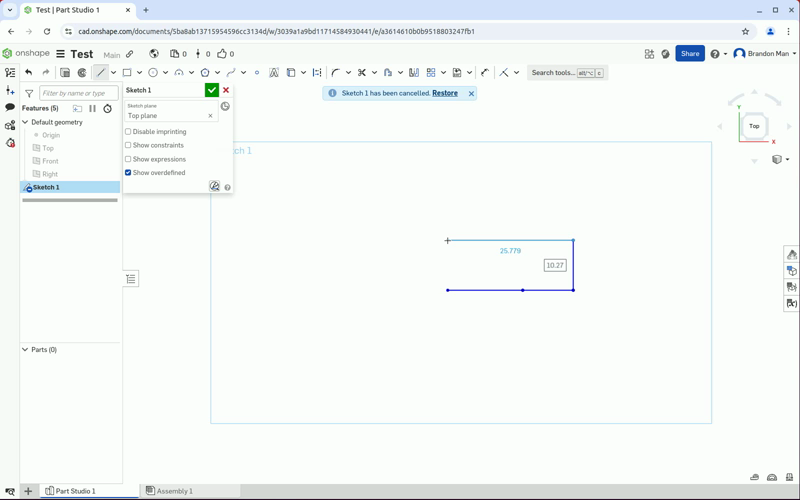
mouse_move(477, 240)
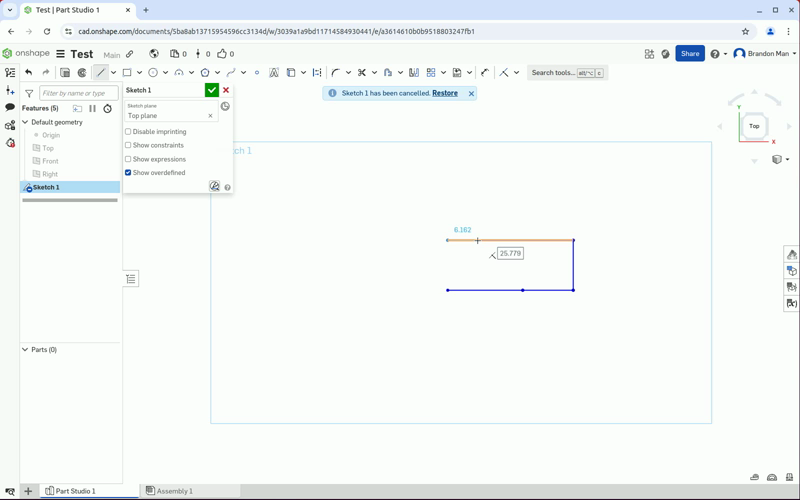
key_down(shift)
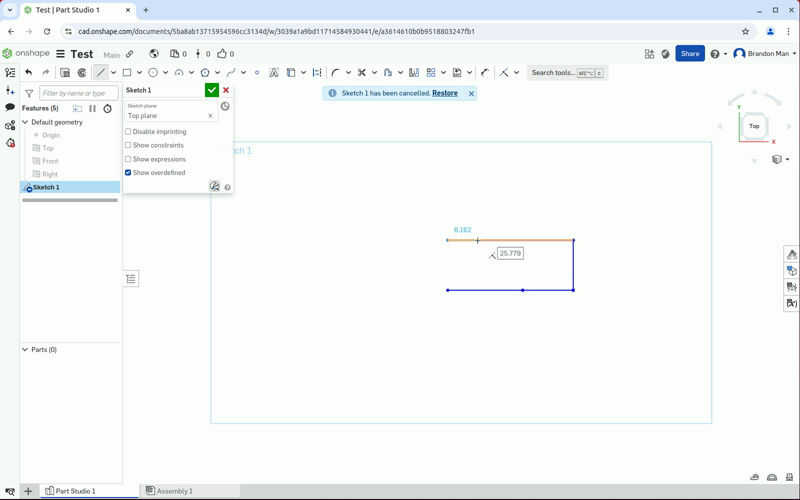
mouse_move(447, 290)
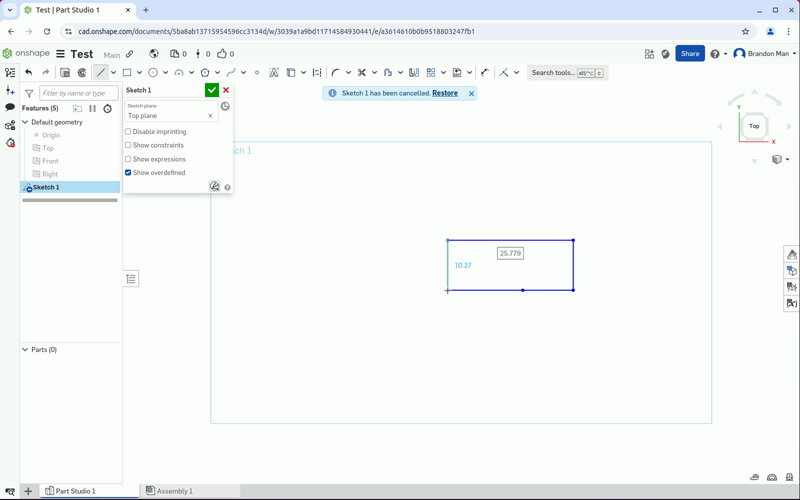
key_up(shift)
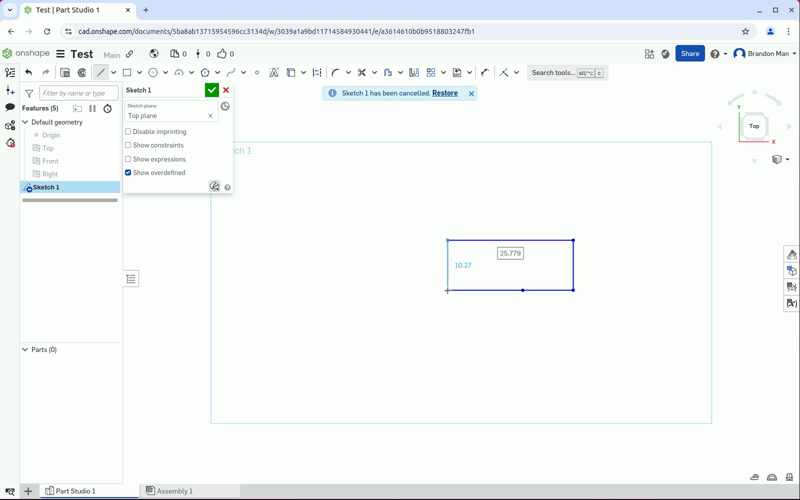
click(447, 290)
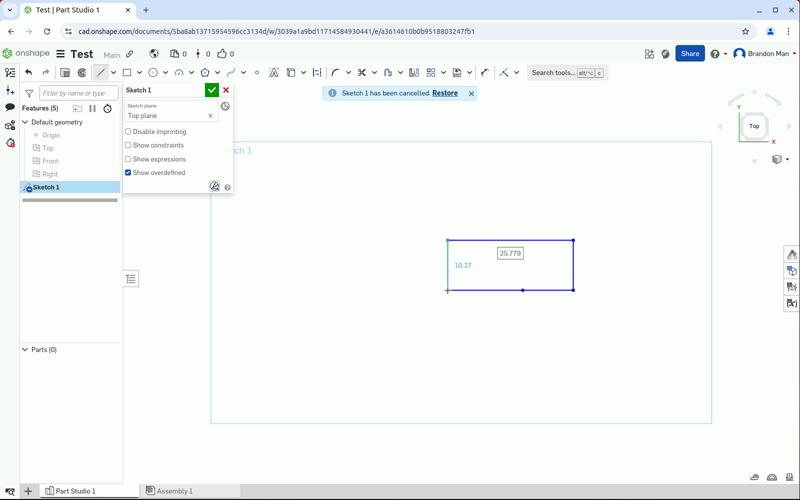
key(esc)
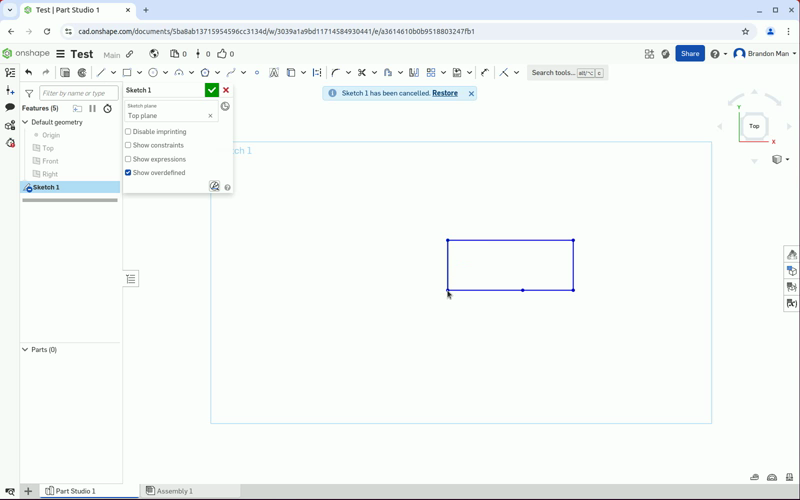
mouse_move(556, 274)
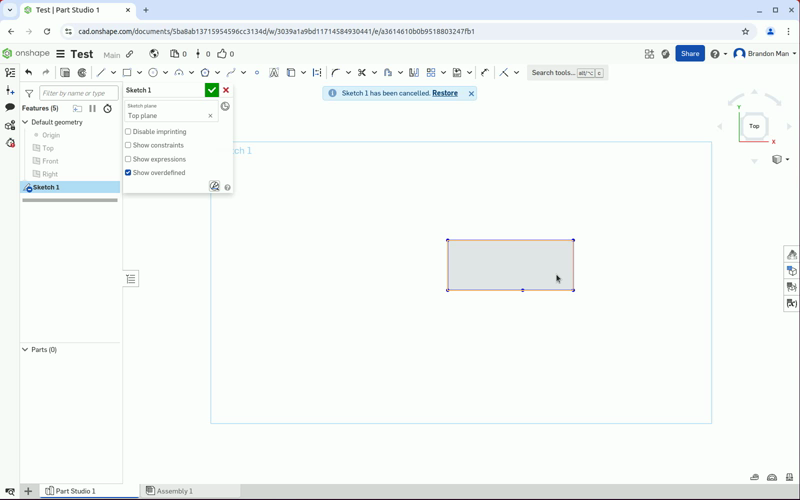
click(556, 274)
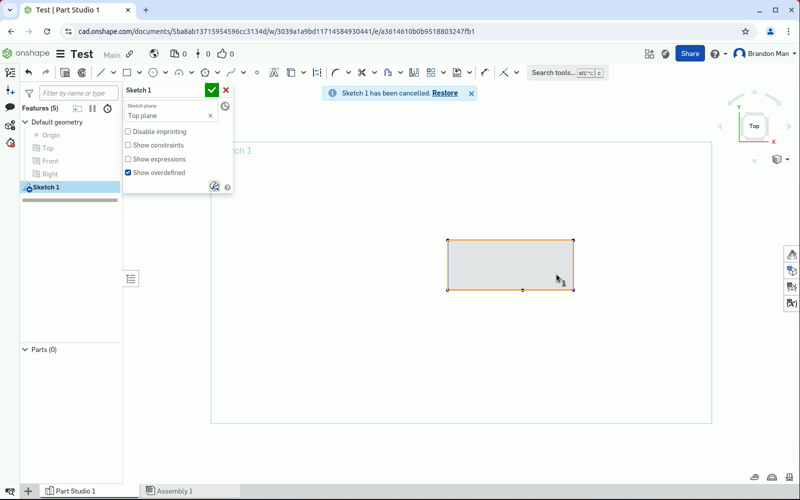
mouse_move(73, 352)
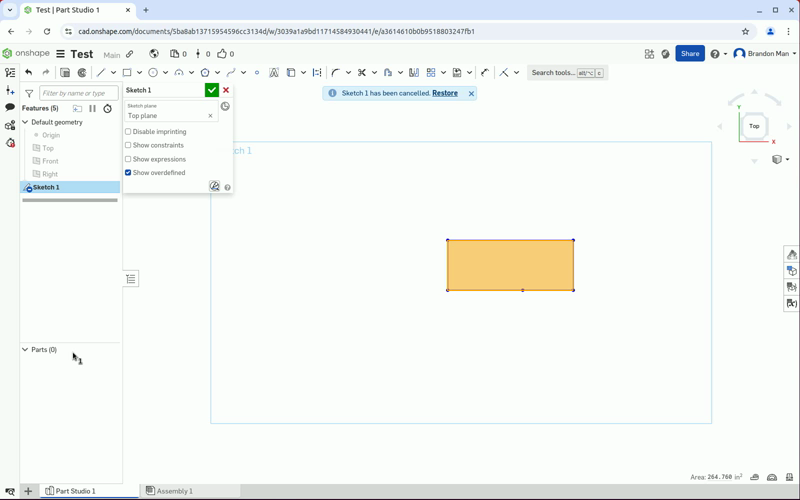
key(shift+y)
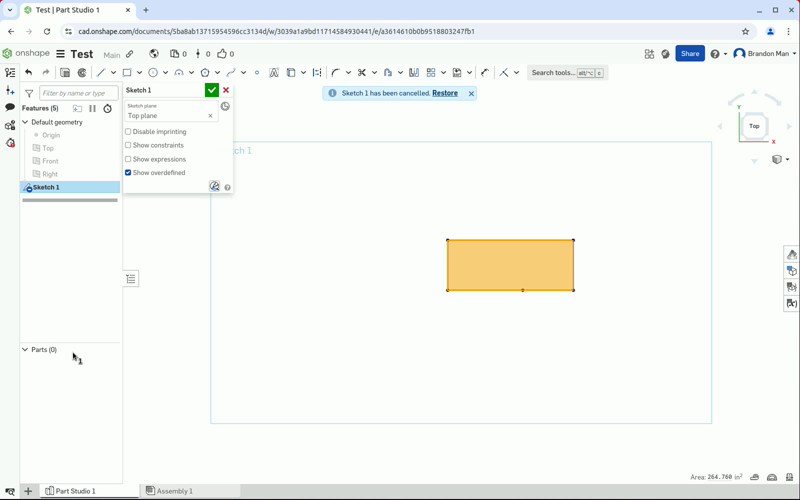
key(shift+e)
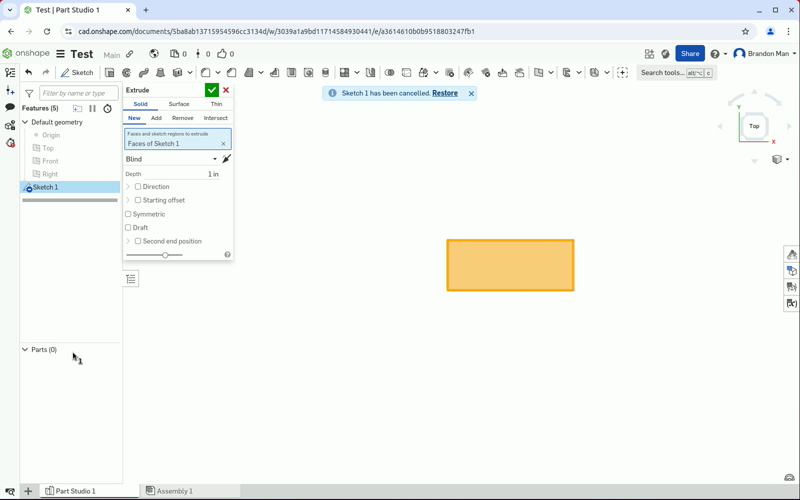
mouse_move(143, 106)
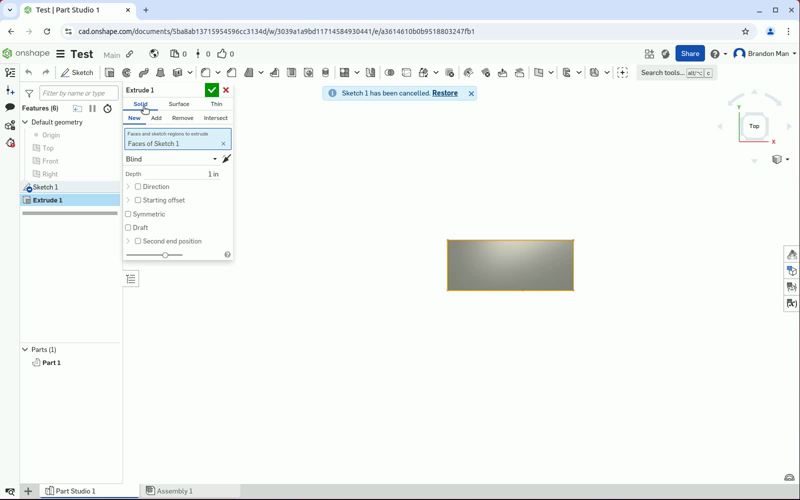
click(143, 106)
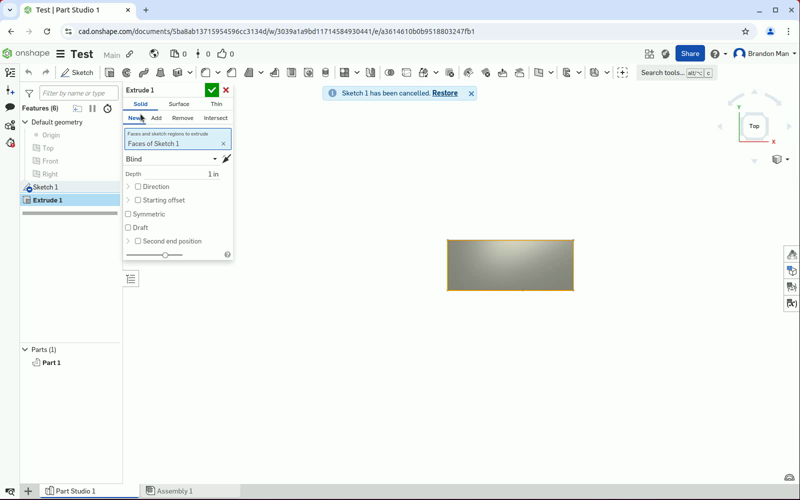
mouse_move(137, 120)
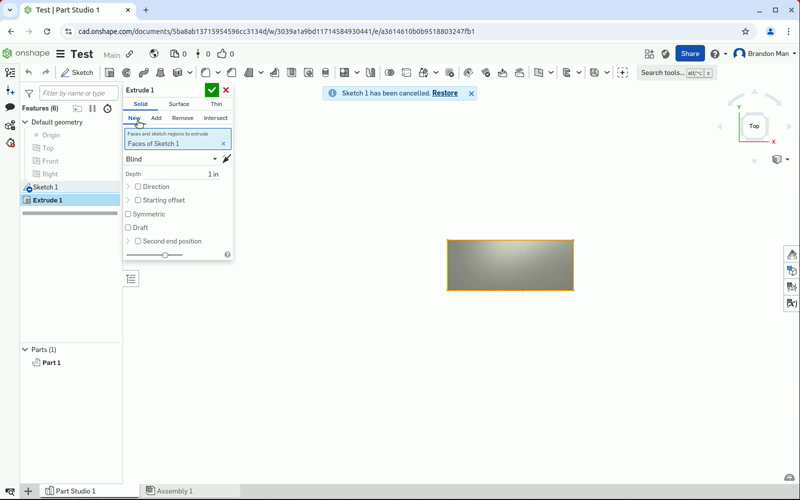
click(137, 120)
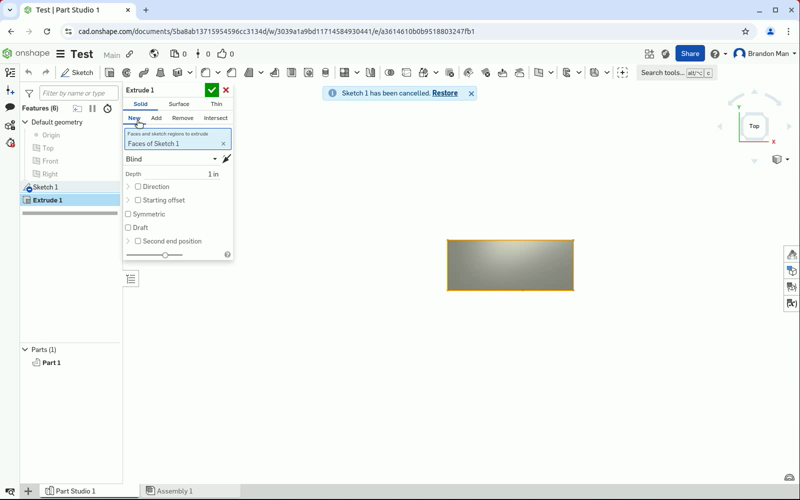
key(tab, 4)
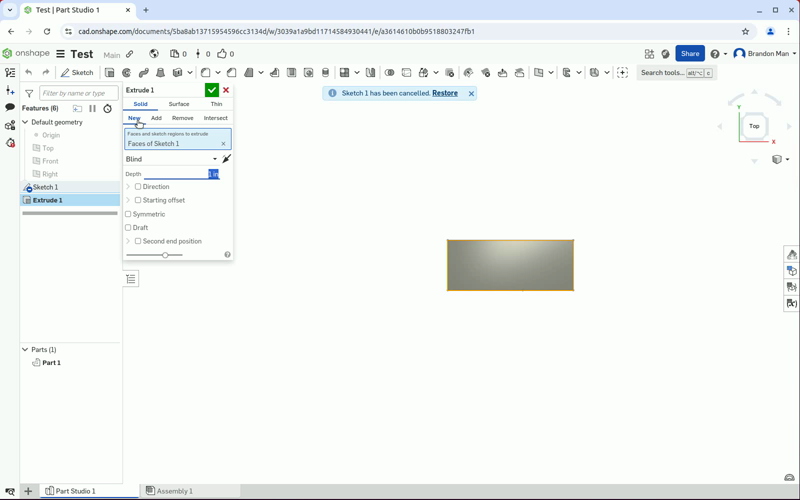
text(0.241)
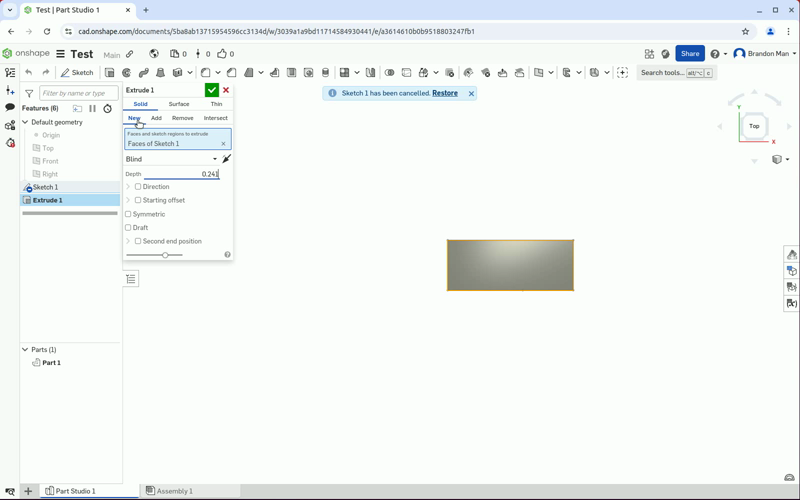
key(enter)
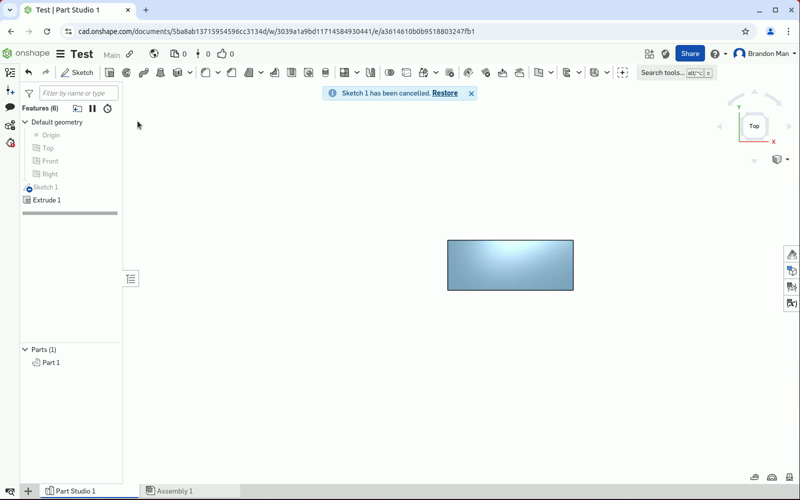
key(shift+h)
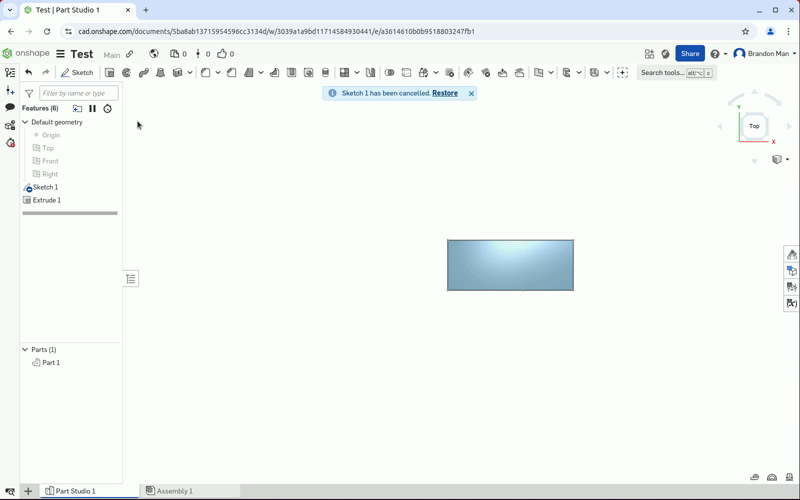
key(shift+h)
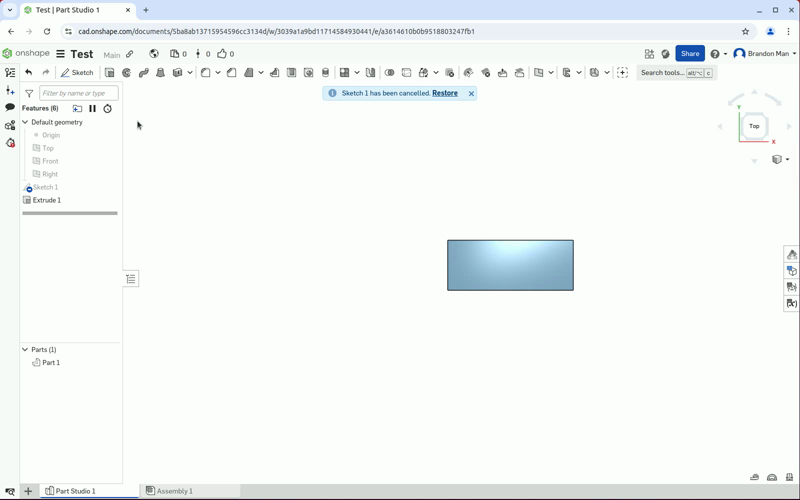
mouse_move(73, 189)
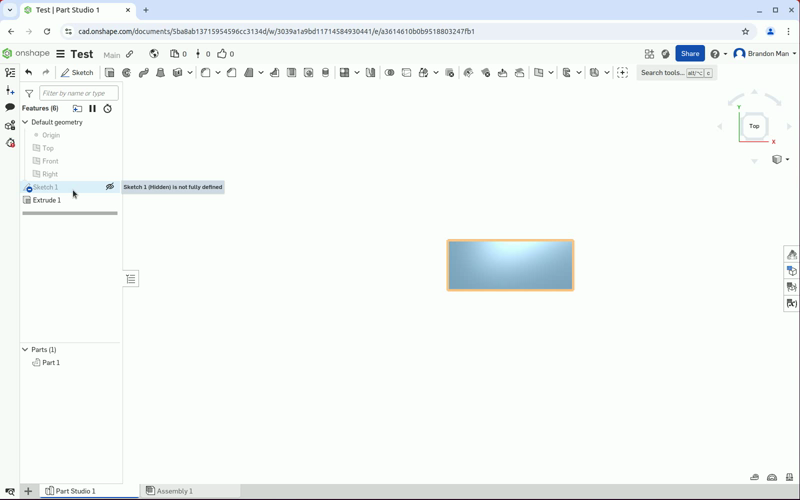
click(73, 189)
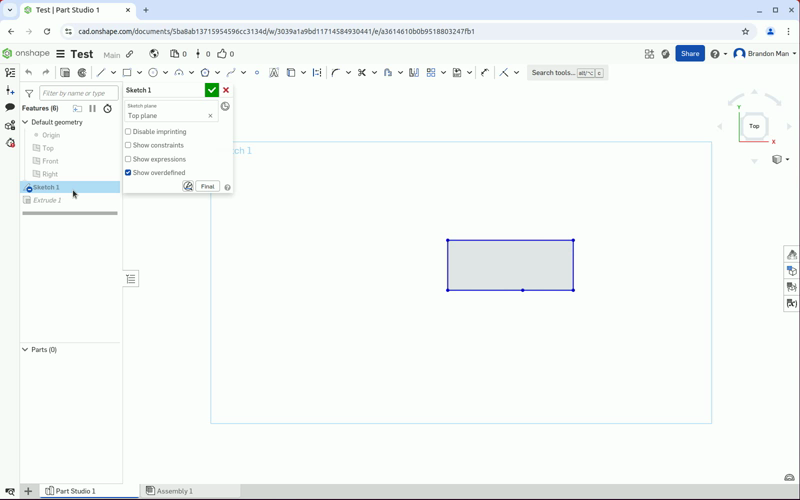
mouse_move(229, 92)
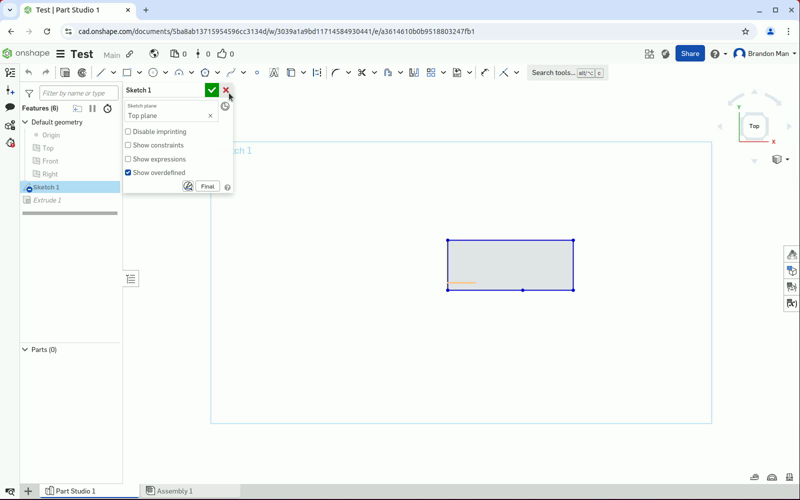
click(229, 92)
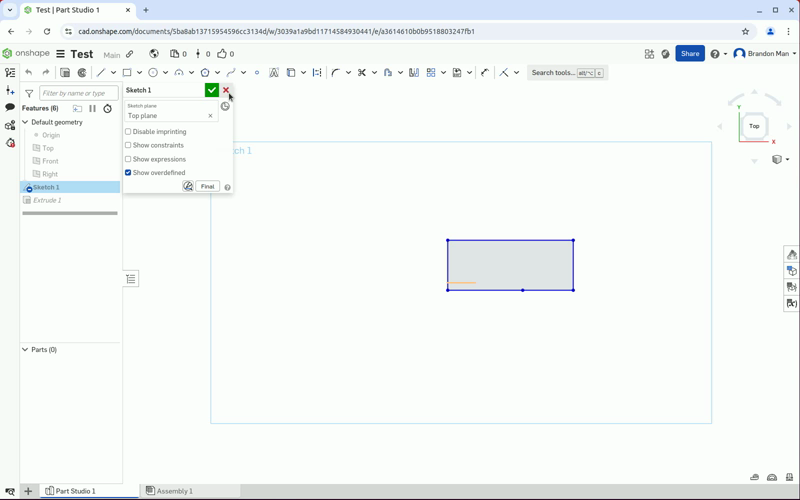
key(shift+s)
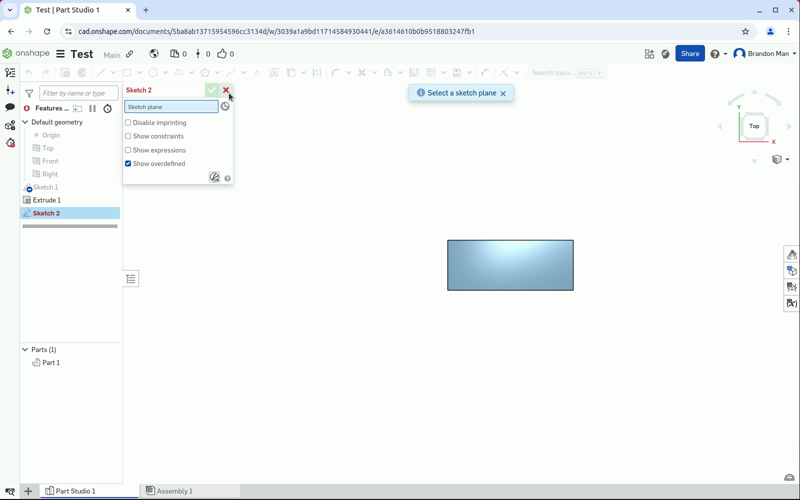
mouse_move(73, 150)
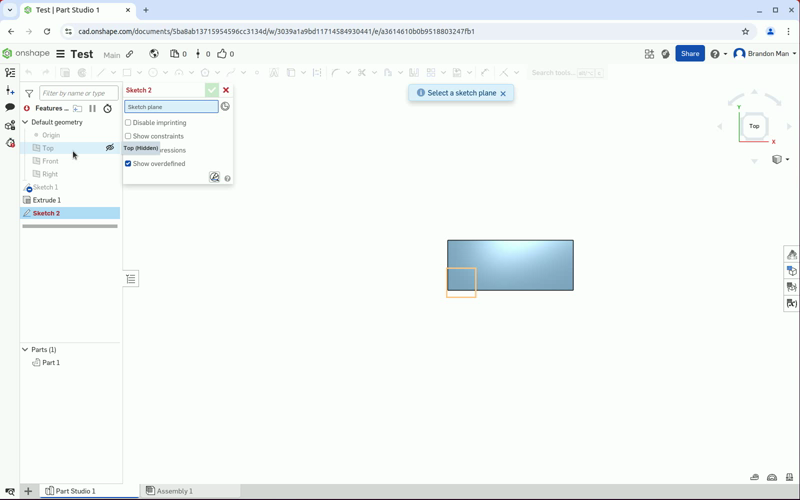
click(73, 150)
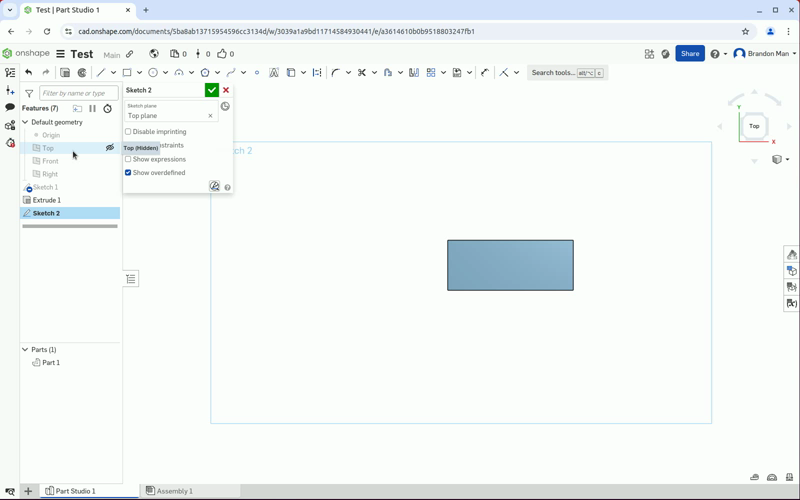
mouse_move(73, 352)
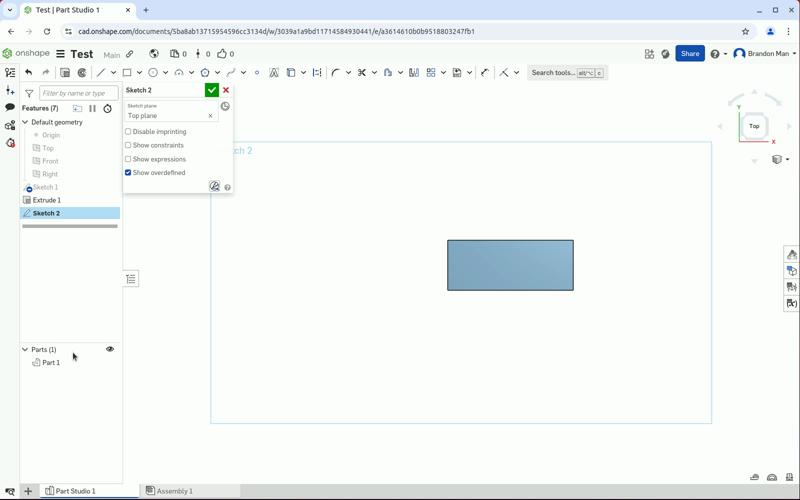
key(y)
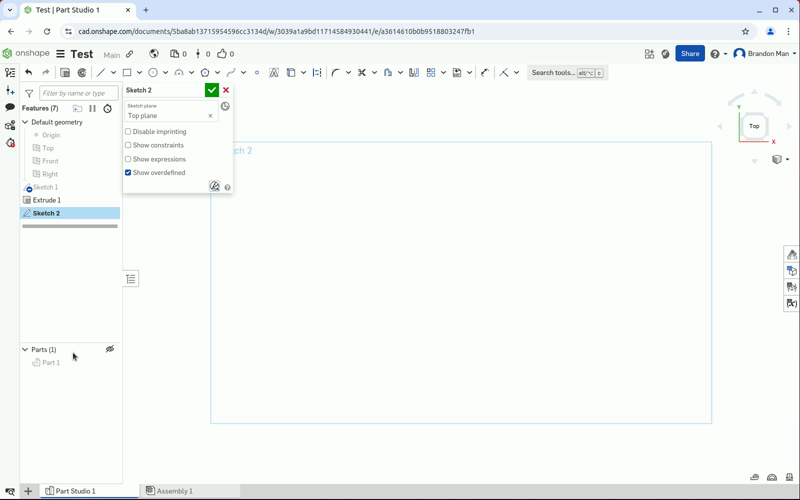
key(l)
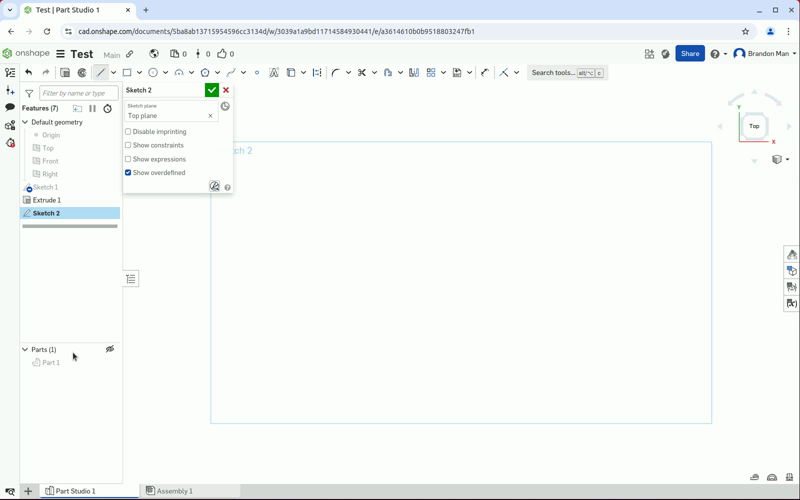
key_down(shift)
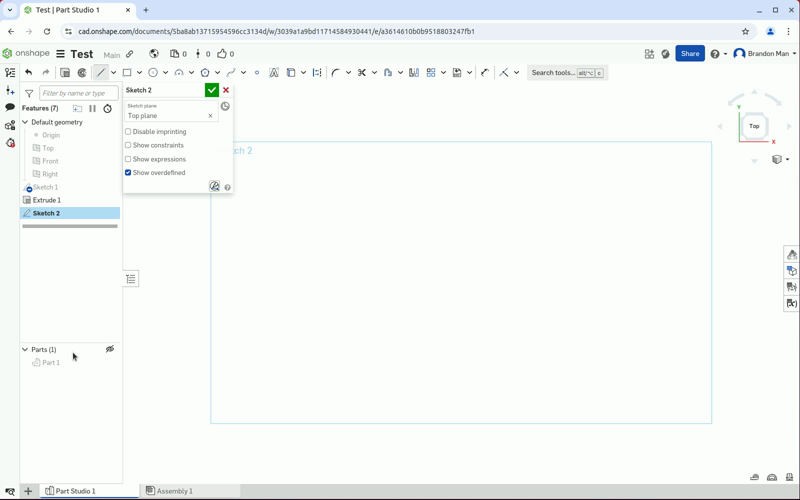
mouse_move(524, 348)
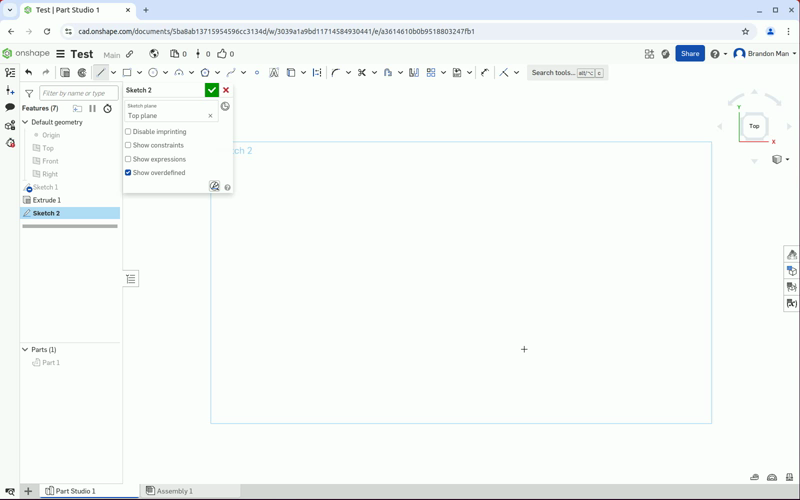
click(524, 348)
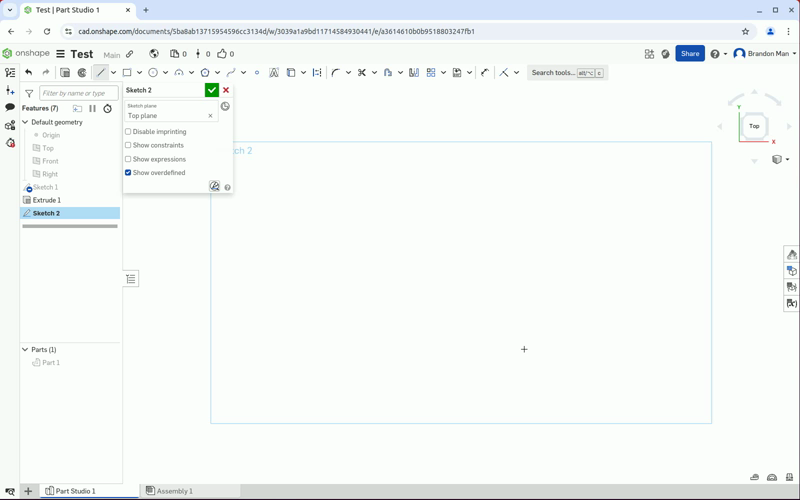
key_up(shift)
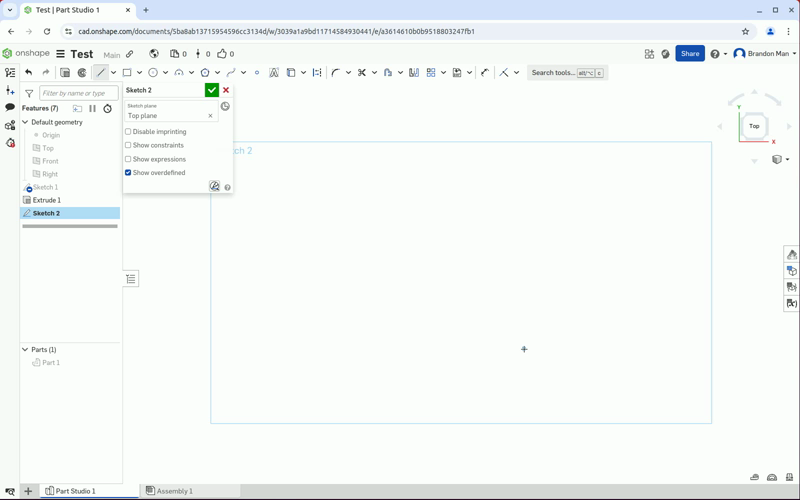
key_down(shift)
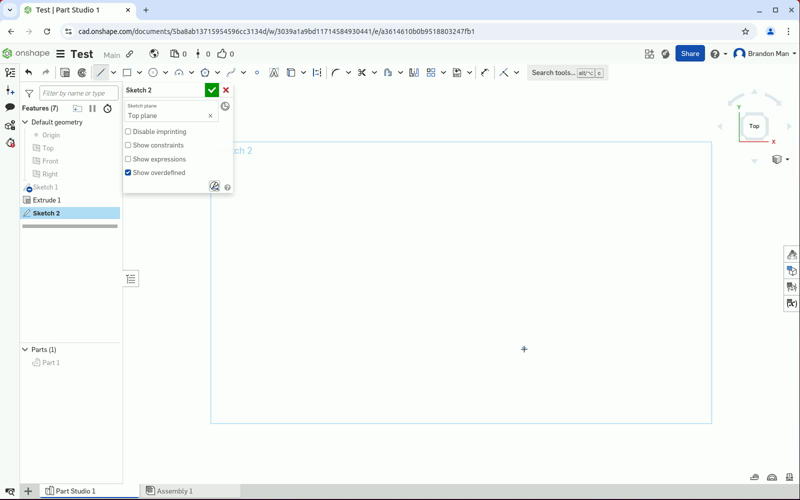
mouse_move(554, 348)
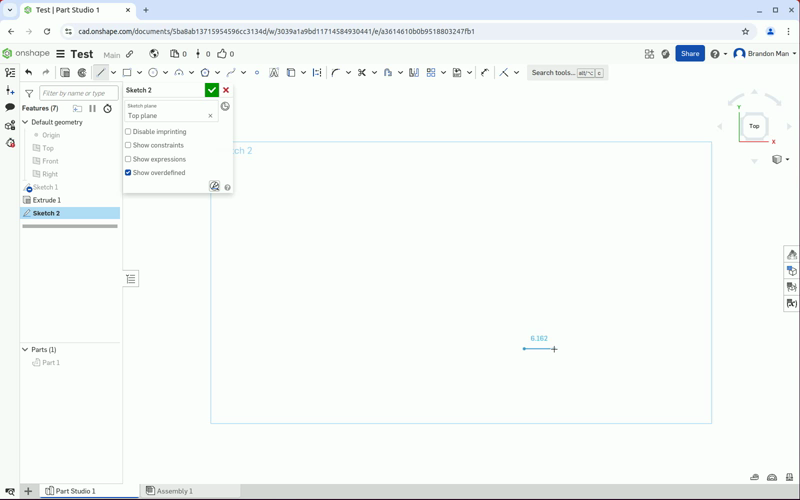
mouse_move(574, 348)
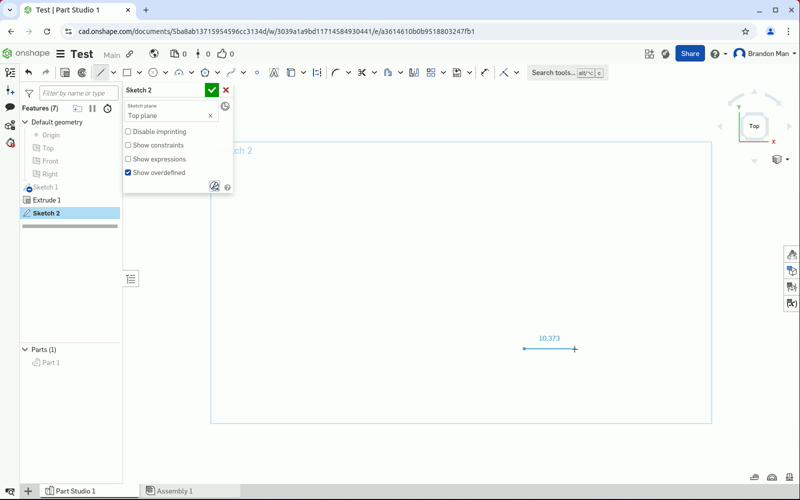
click(574, 348)
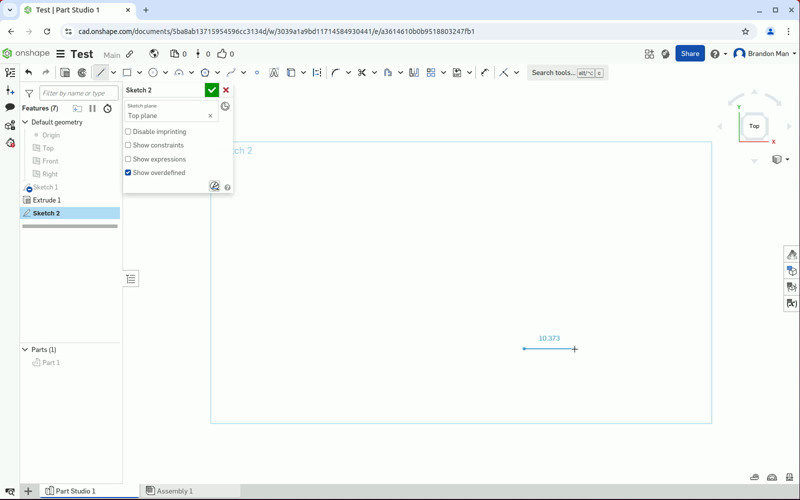
key_up(shift)
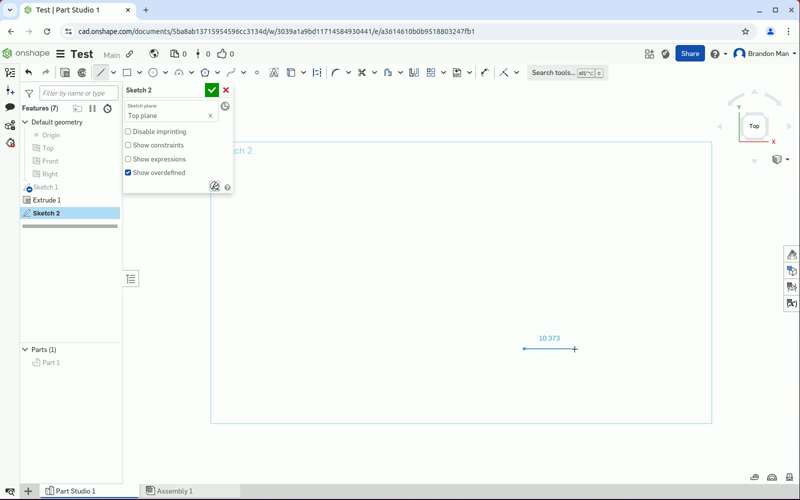
key_down(shift)
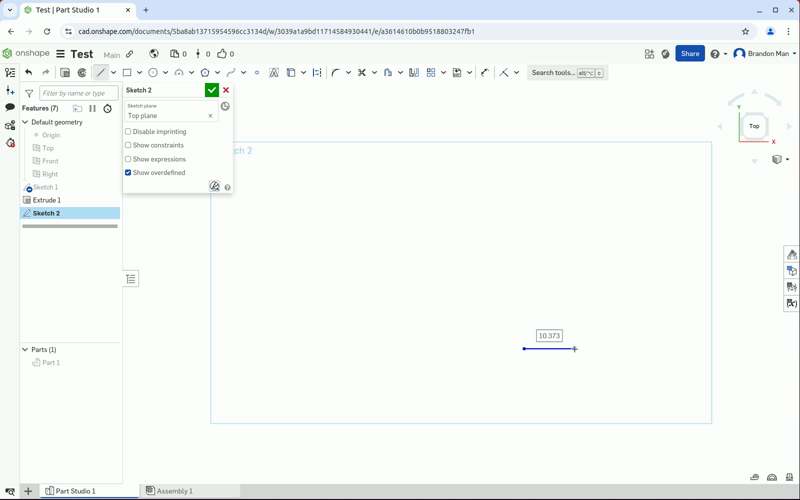
mouse_move(589, 348)
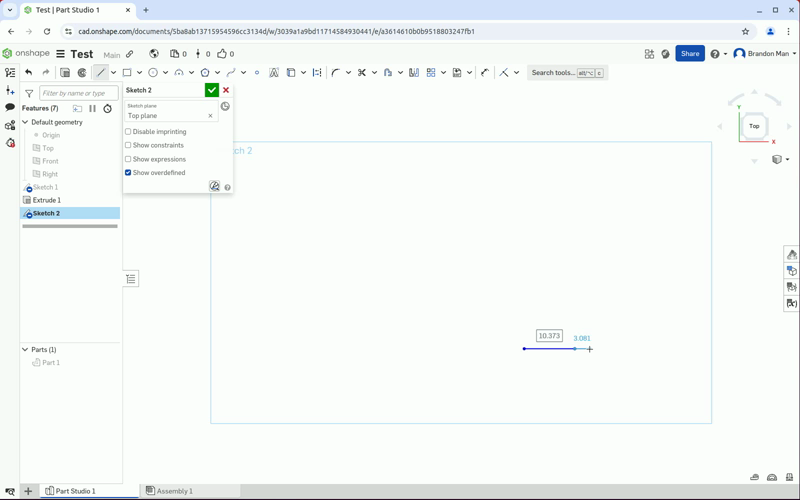
mouse_move(574, 289)
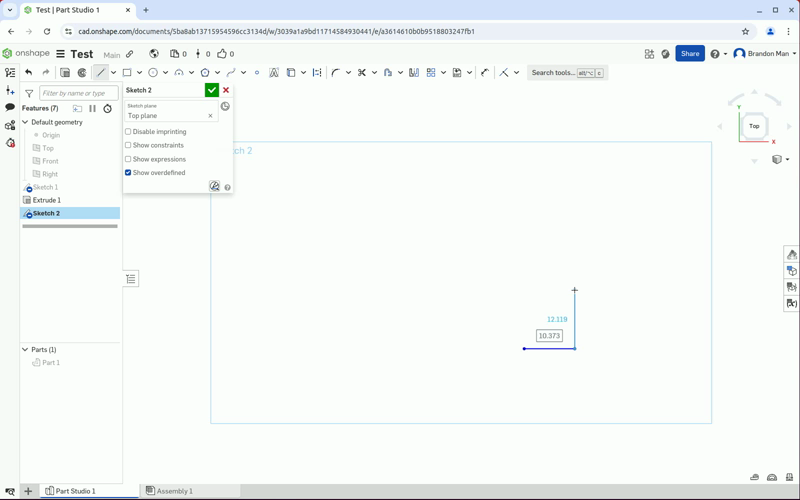
click(574, 289)
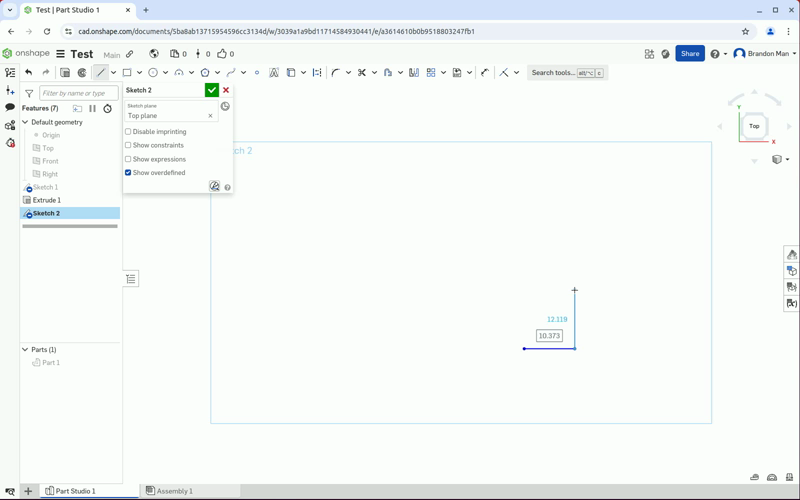
key_up(shift)
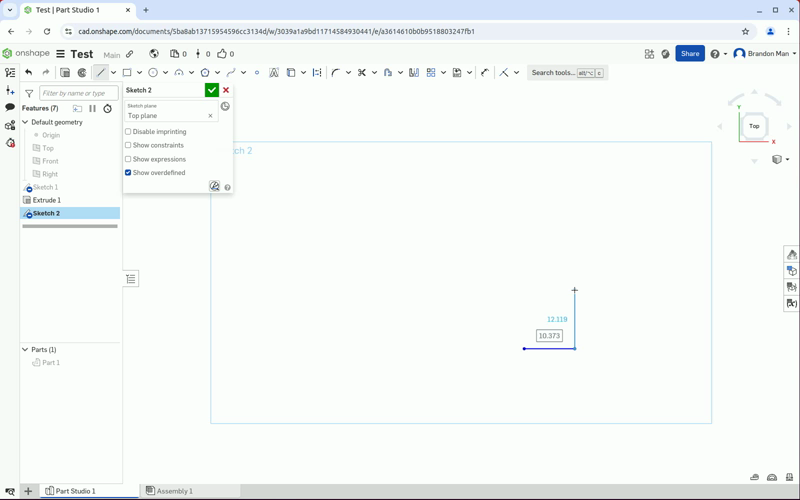
key_down(shift)
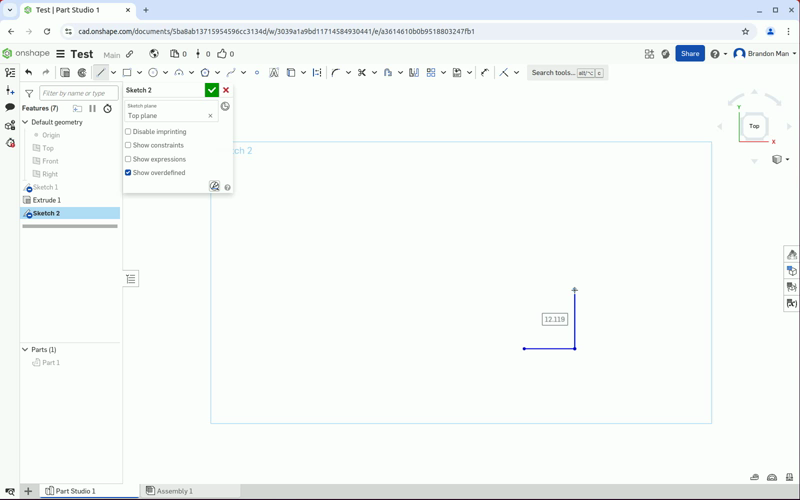
mouse_move(589, 289)
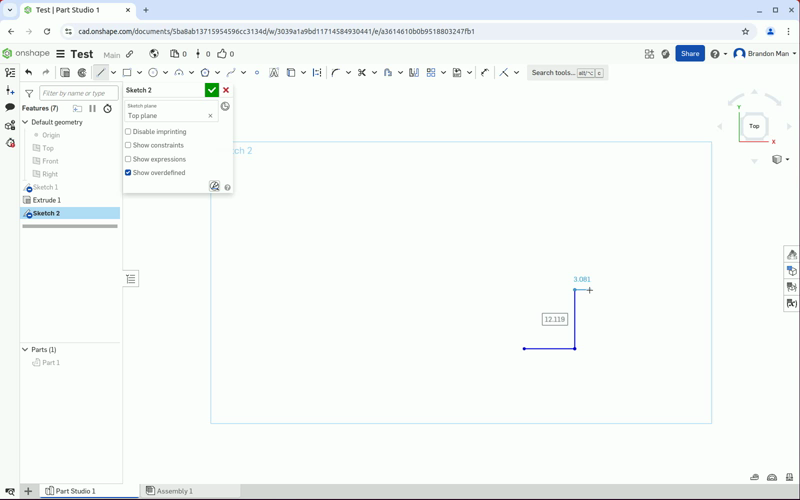
mouse_move(524, 289)
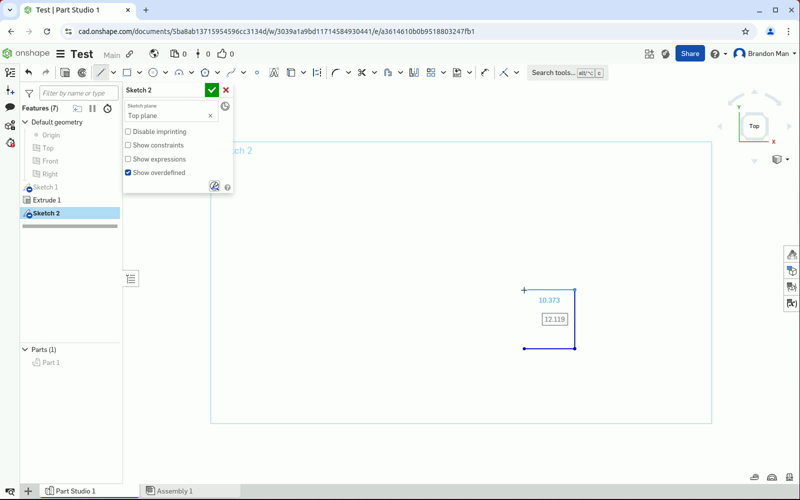
click(524, 289)
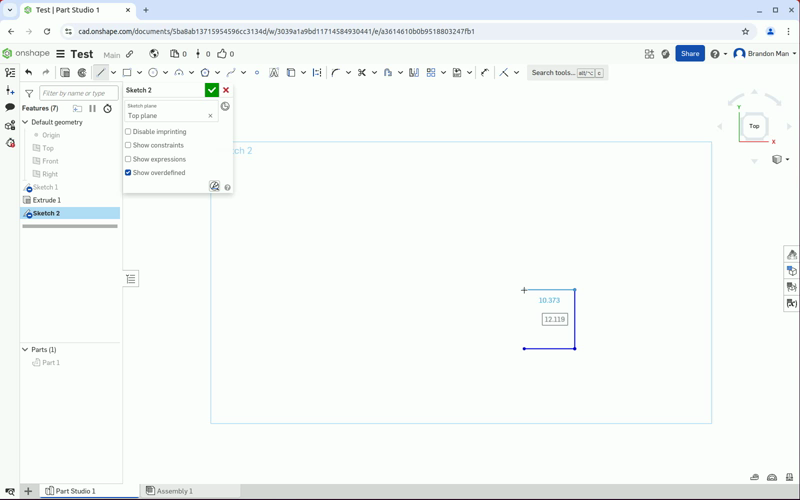
key_up(shift)
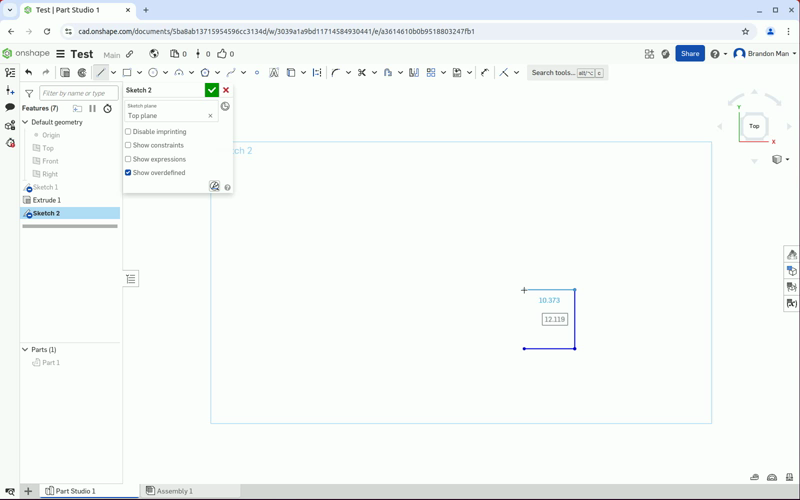
mouse_move(554, 289)
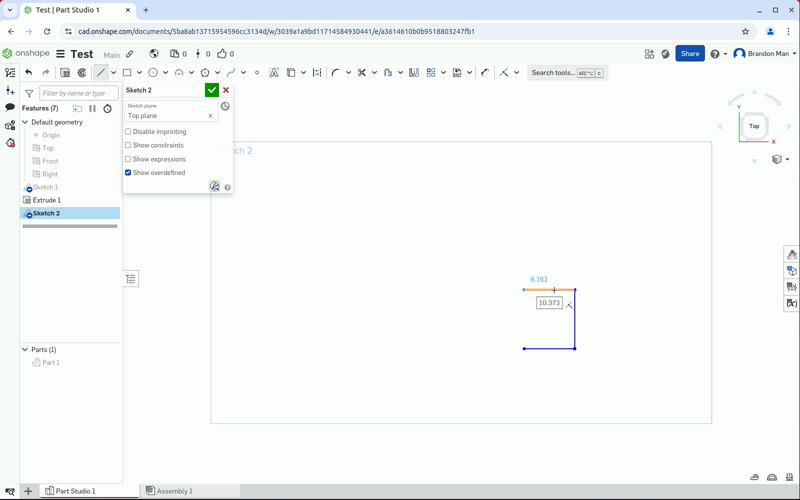
key_down(shift)
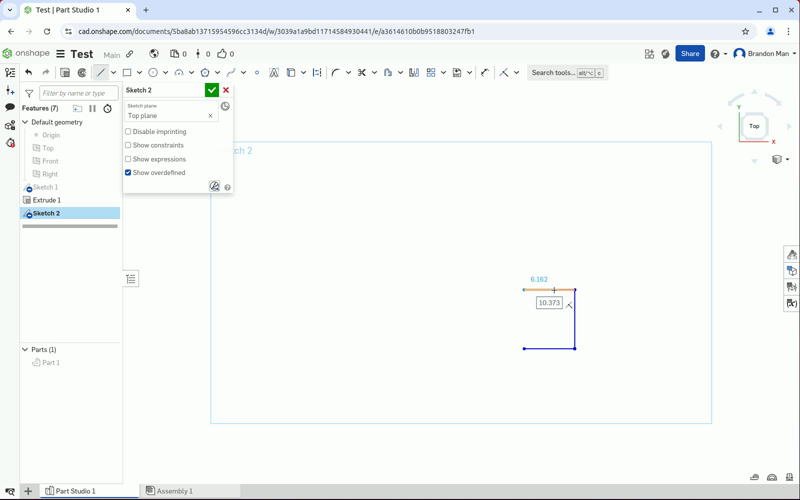
mouse_move(524, 348)
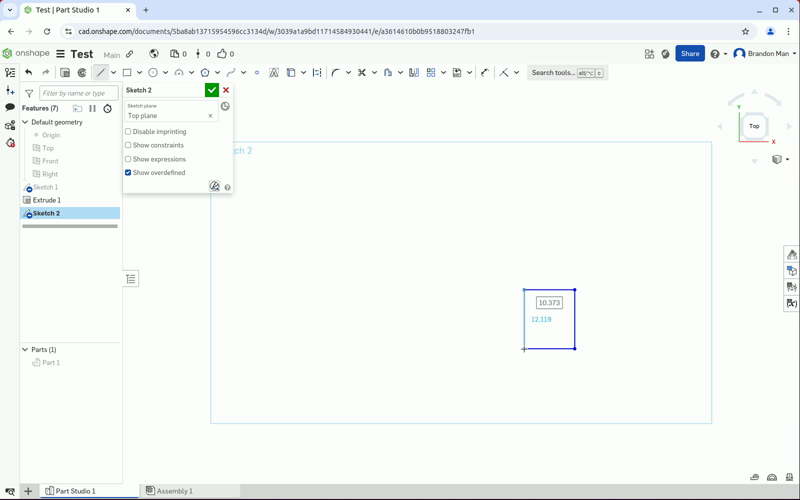
key_up(shift)
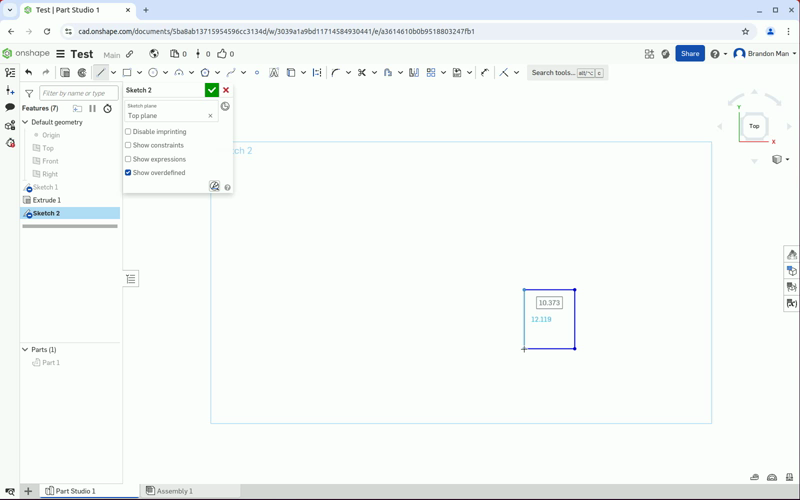
click(524, 348)
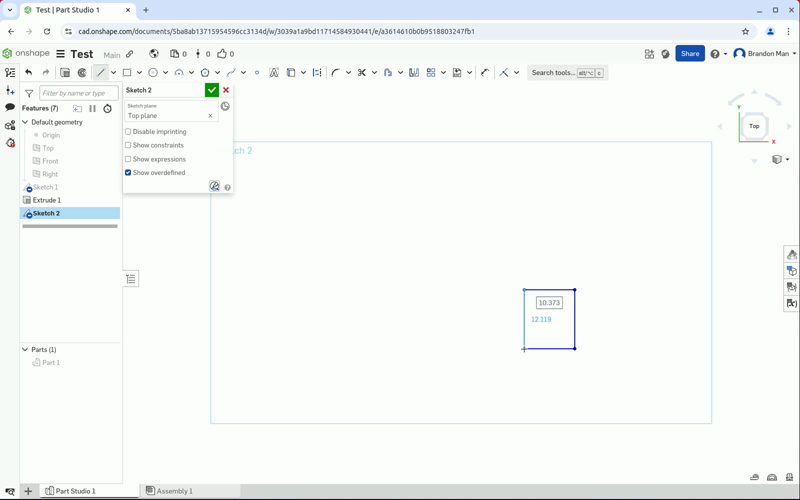
key(esc)
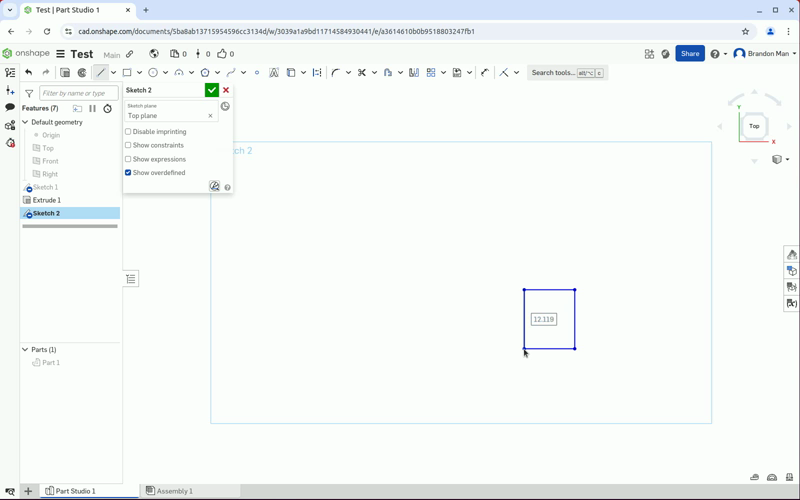
mouse_move(542, 327)
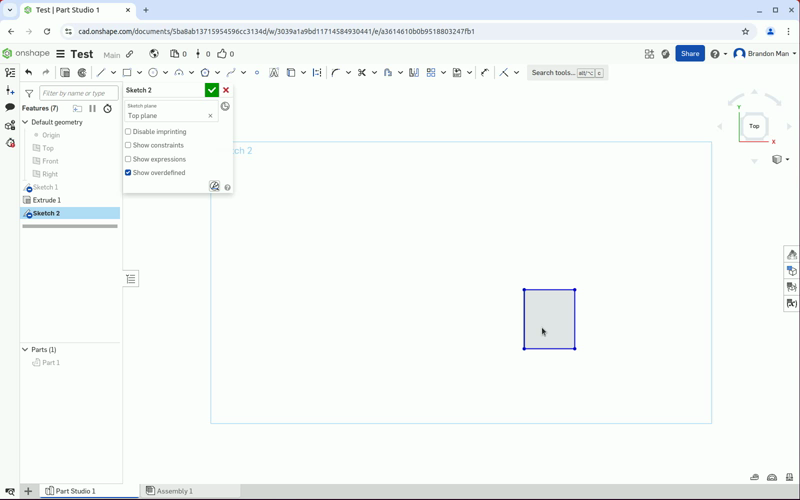
click(542, 327)
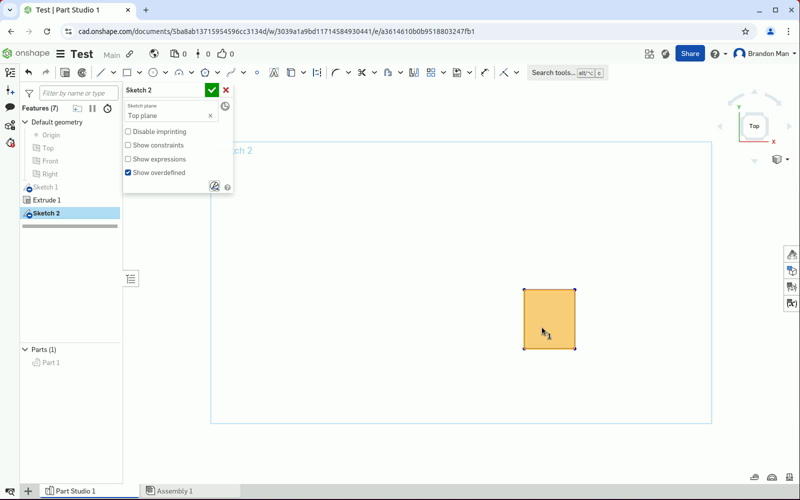
mouse_move(73, 352)
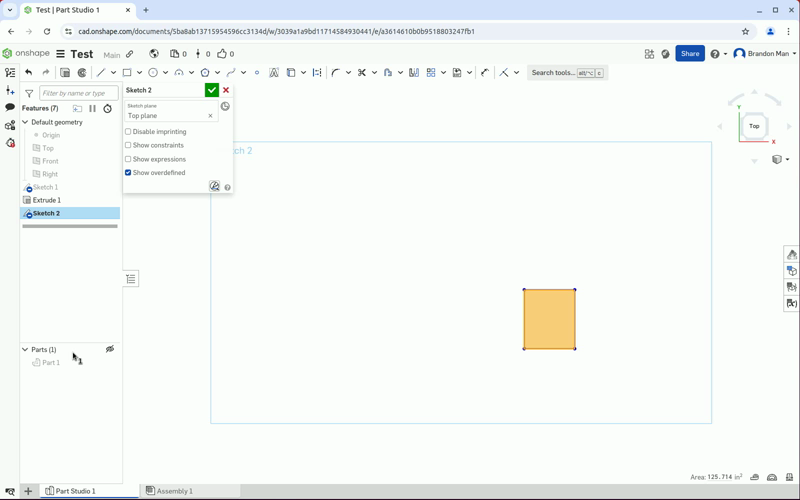
key(shift+y)
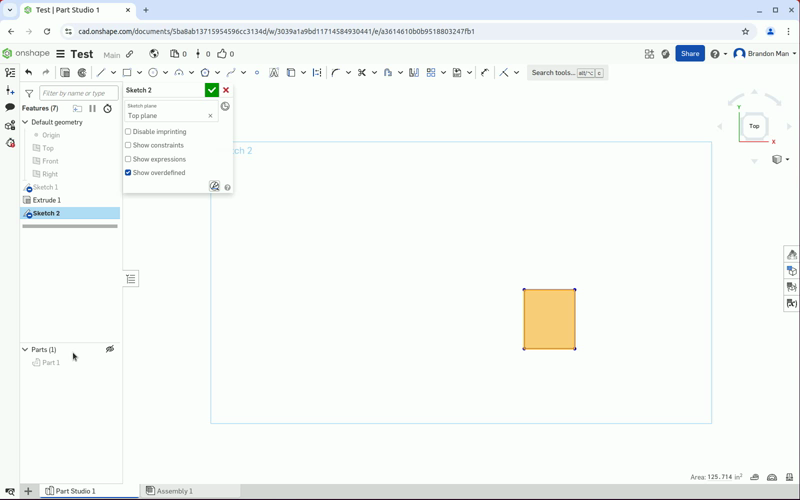
key(shift+e)
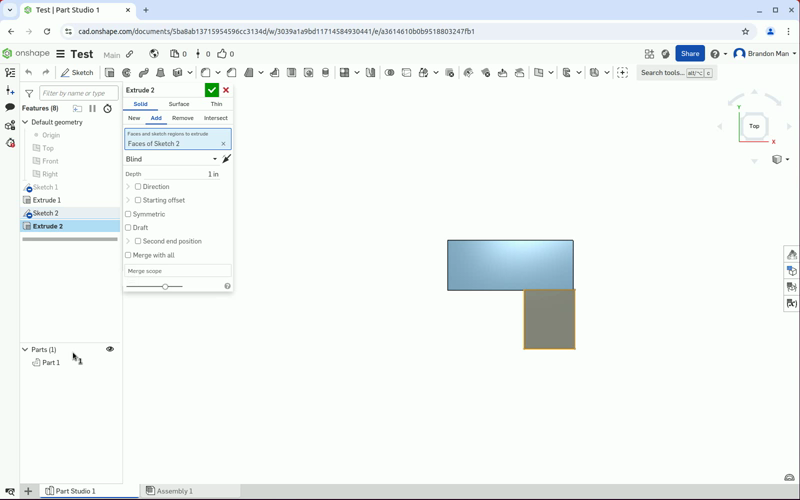
mouse_move(143, 106)
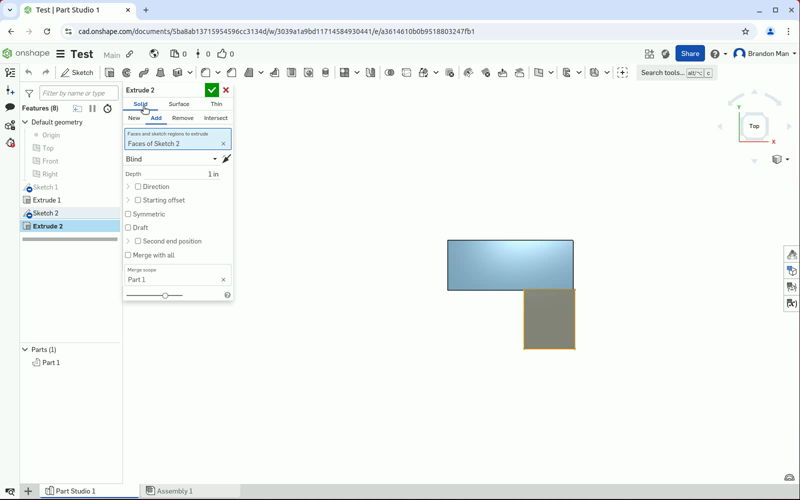
click(143, 106)
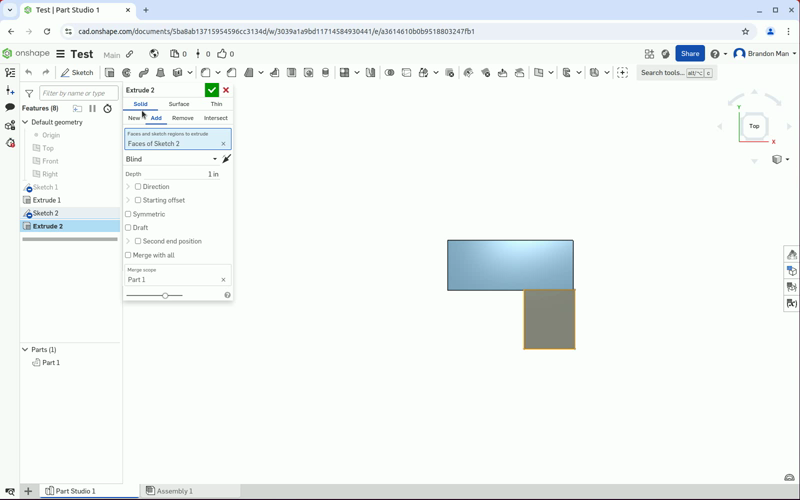
mouse_move(137, 120)
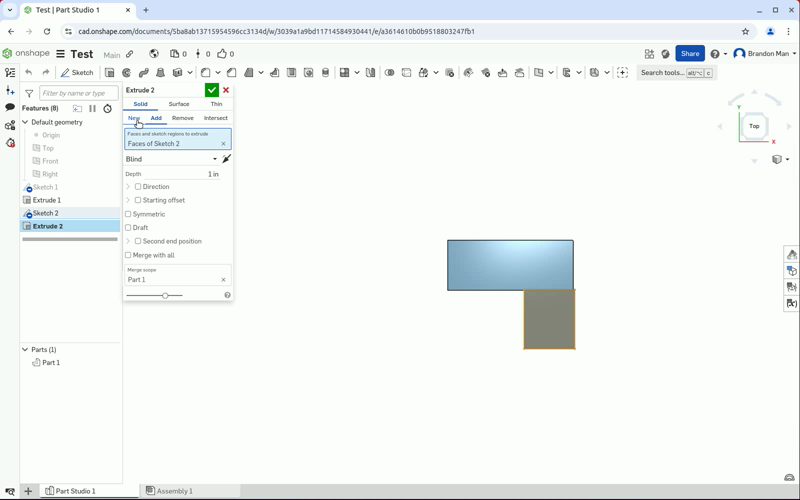
click(137, 120)
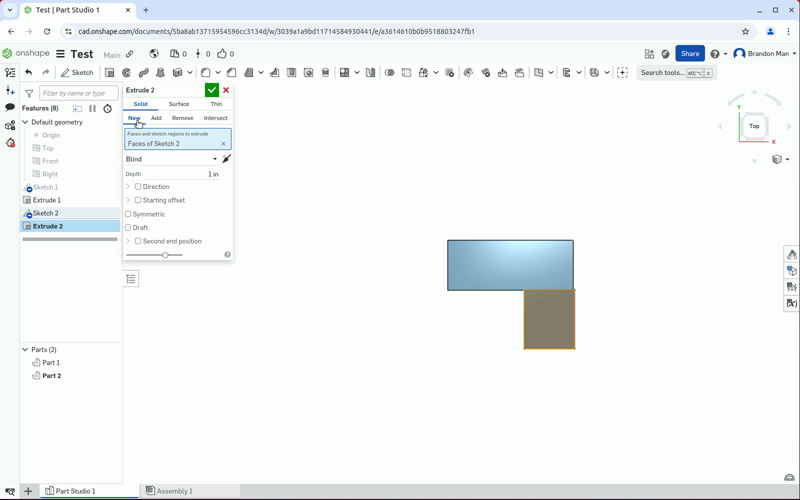
key(tab, 4)
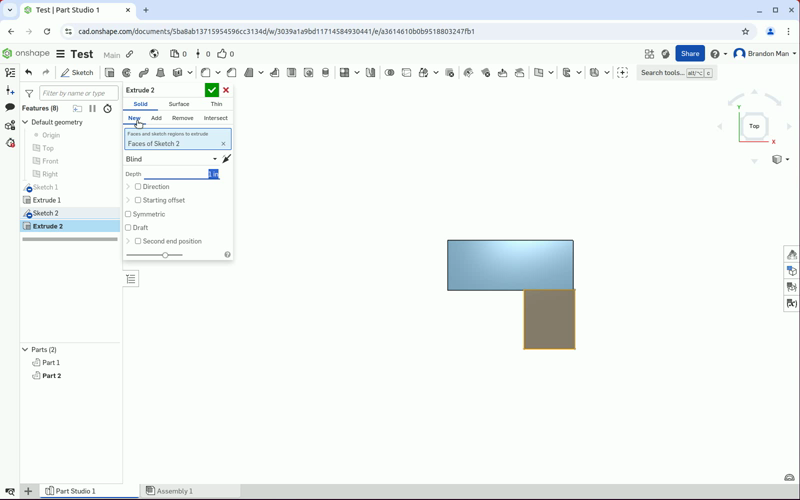
text(0.241)
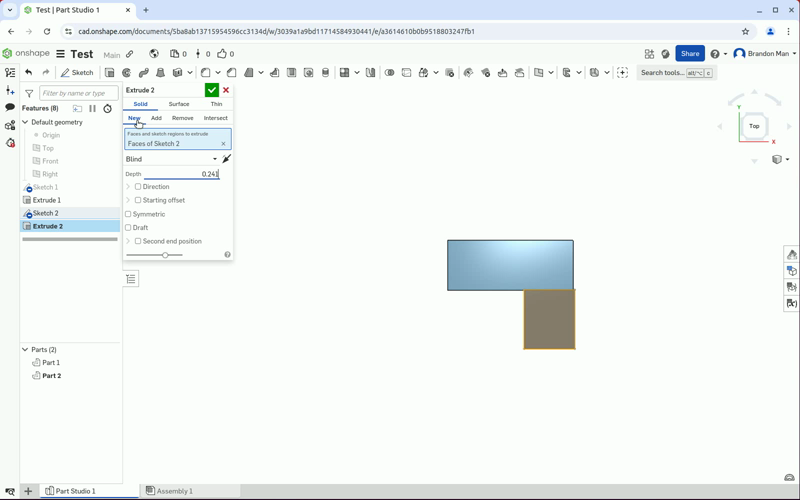
key(enter)
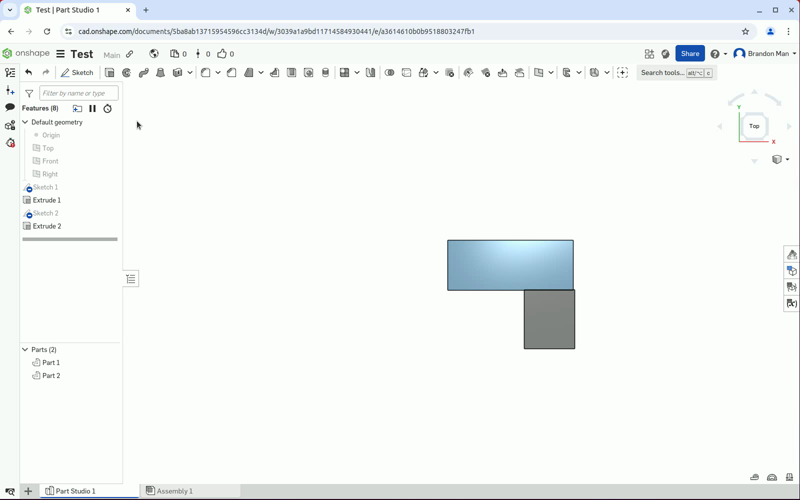
key(shift+h)
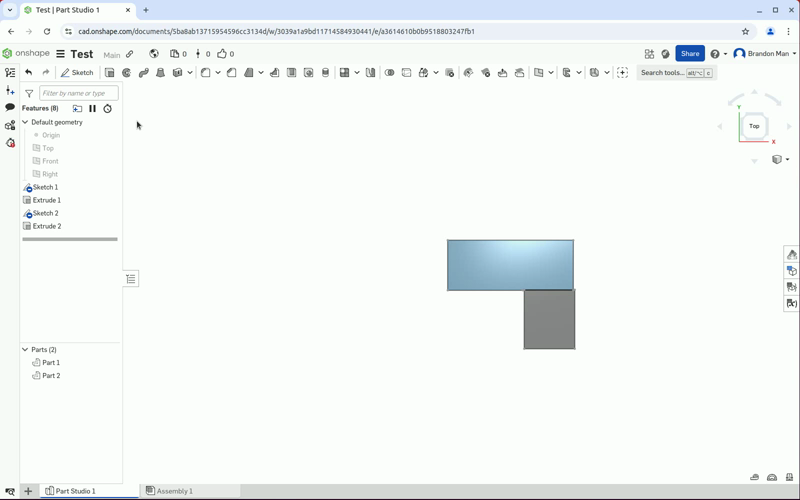
key(shift+h)
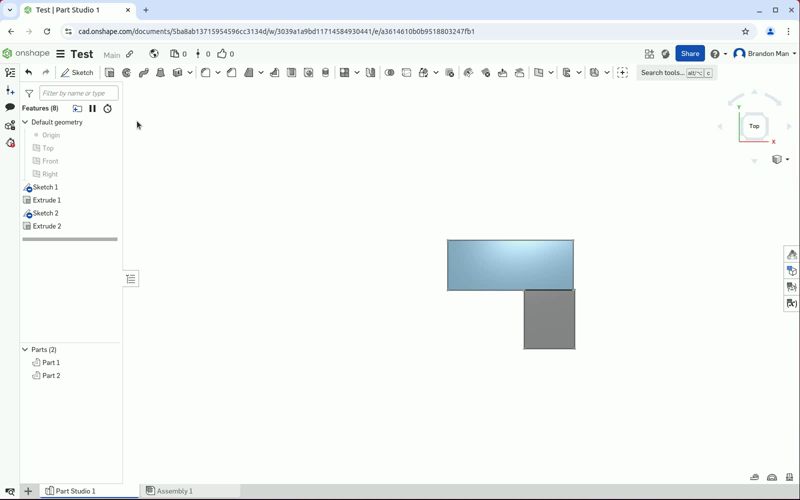
key(shift+7)
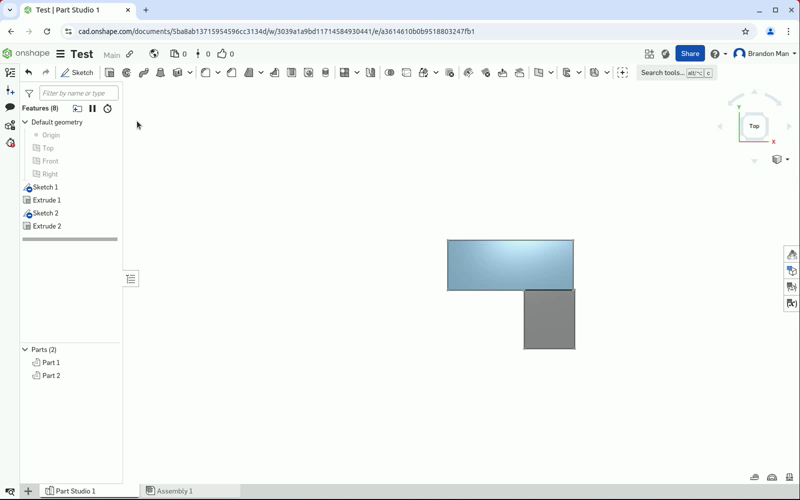
key(up, 3)
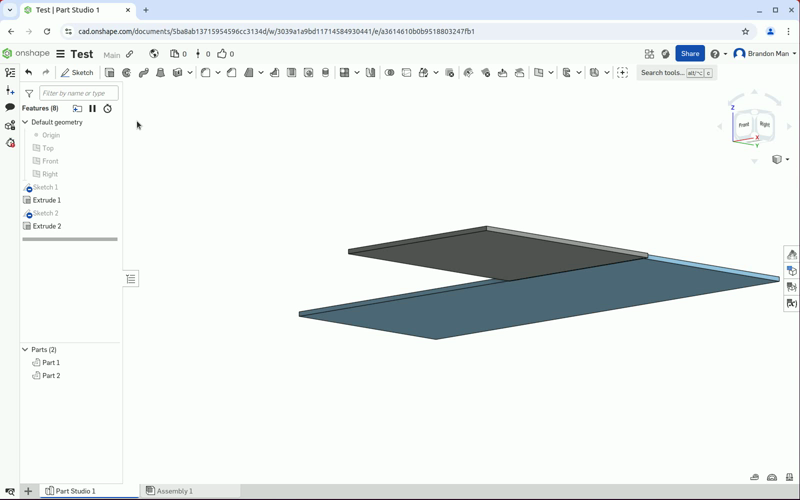
key(left, 3)
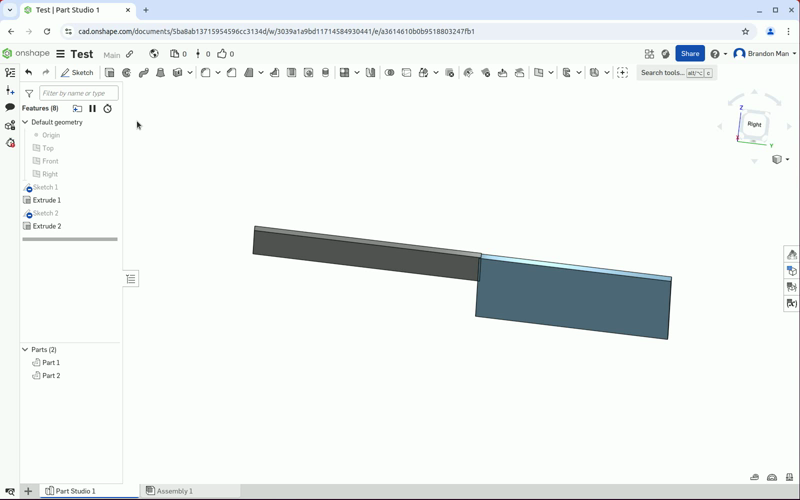
key(right, 3)
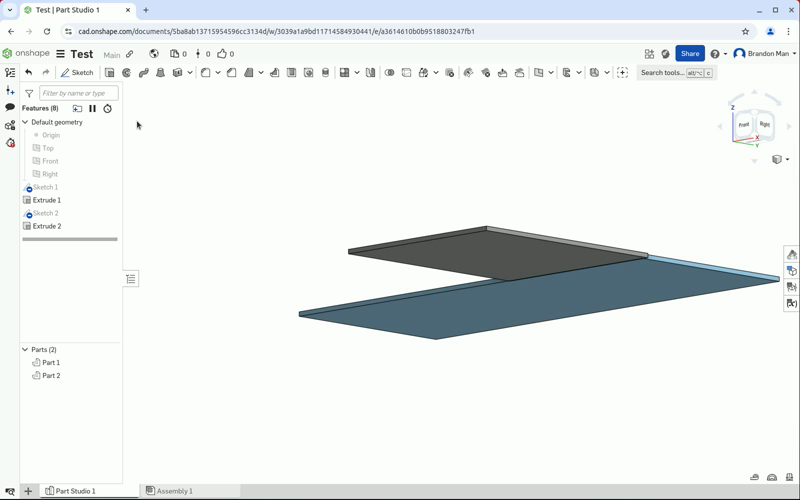
key(down, 3)
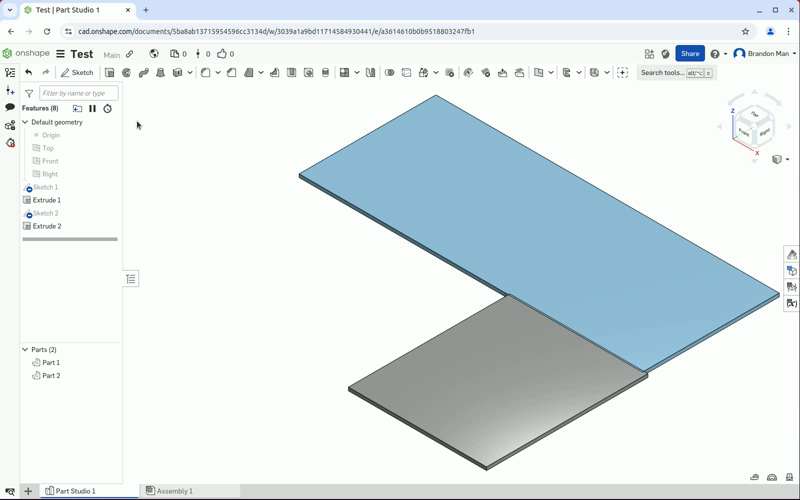
mouse_move(73, 189)
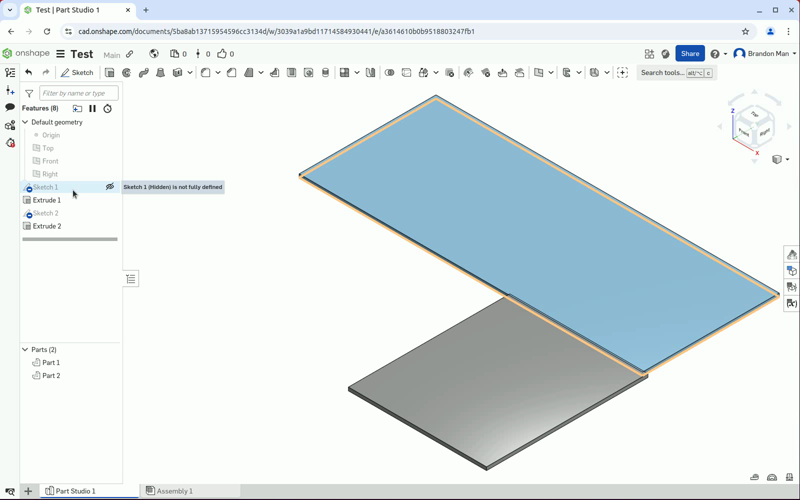
click(73, 189)